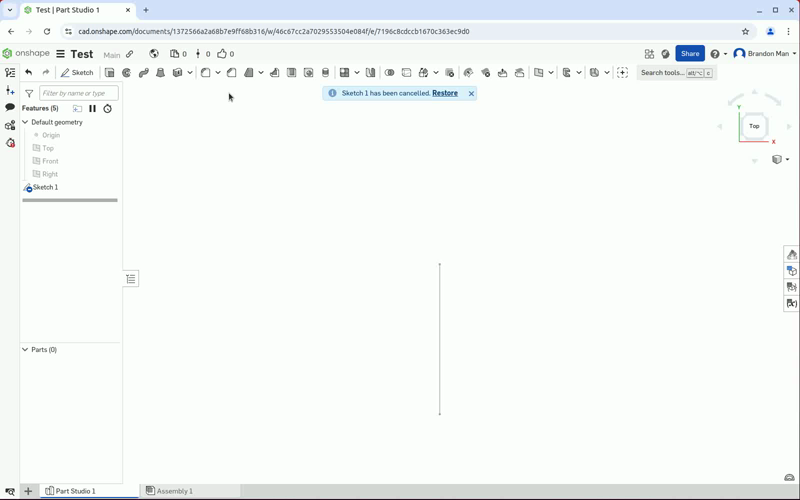
key(shift+h)
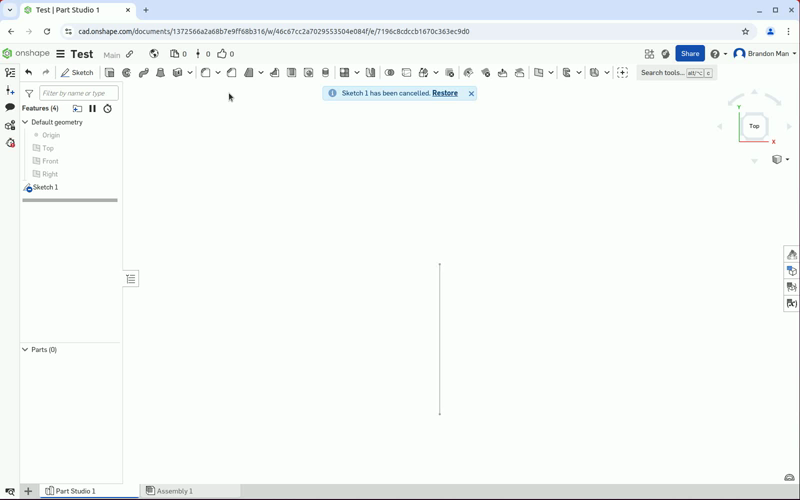
mouse_move(73, 352)
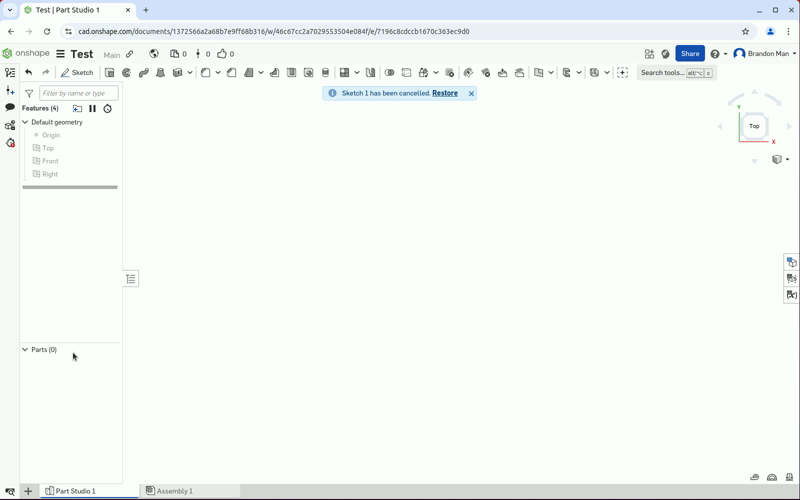
key(y)
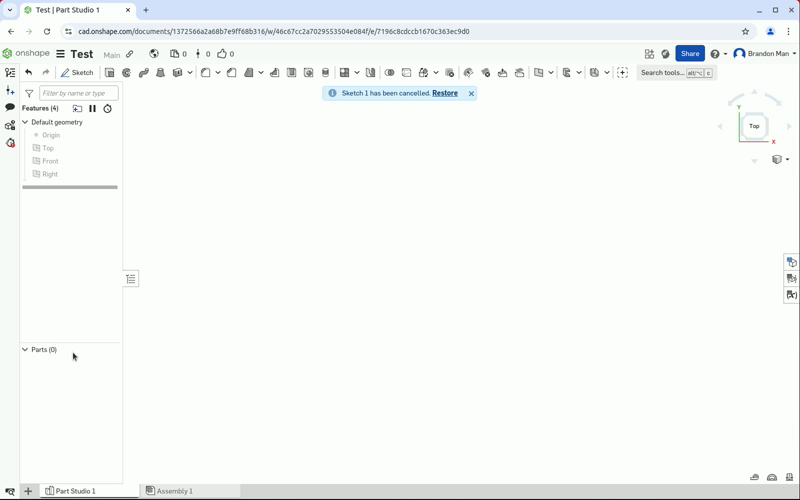
key(shift+p)
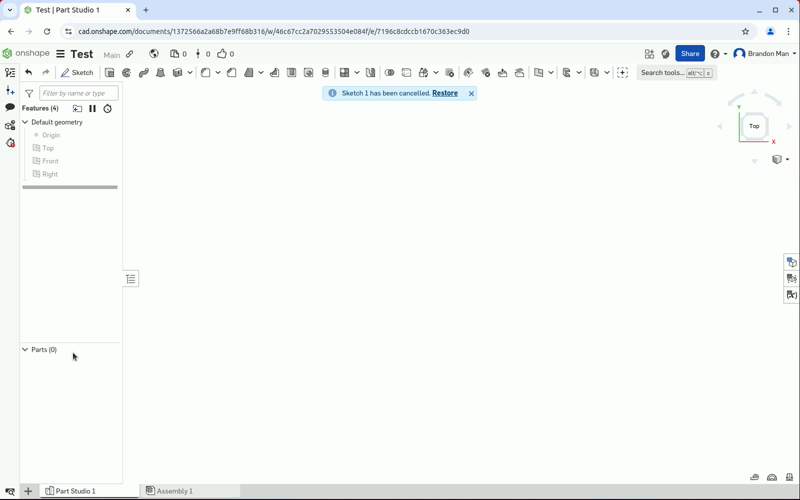
key(space)
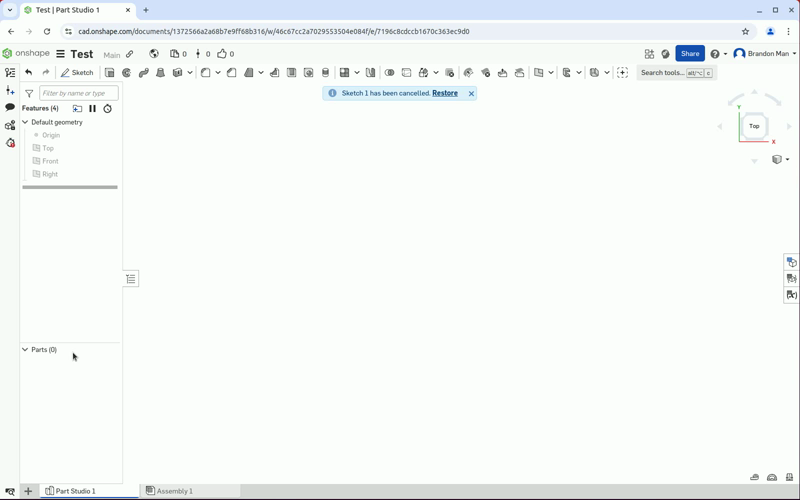
key_down(shift)
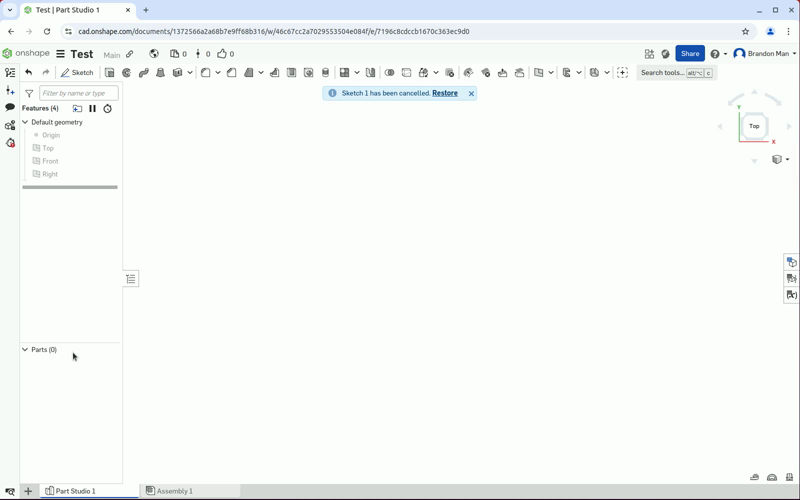
key(up)
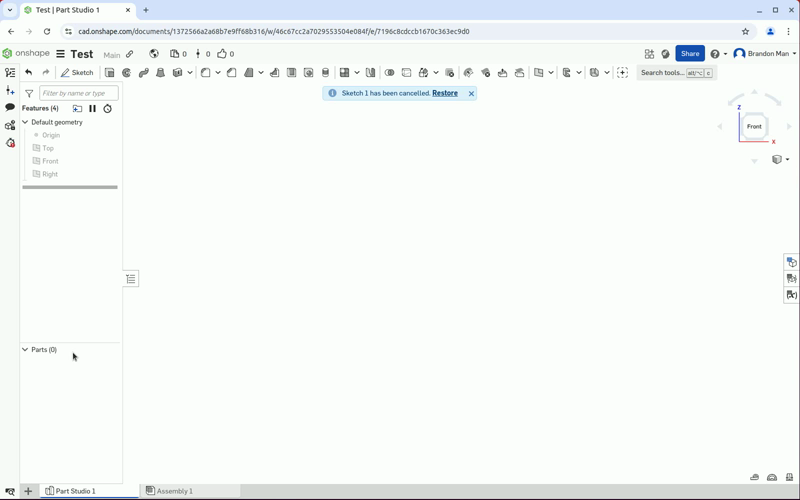
key_up(shift)
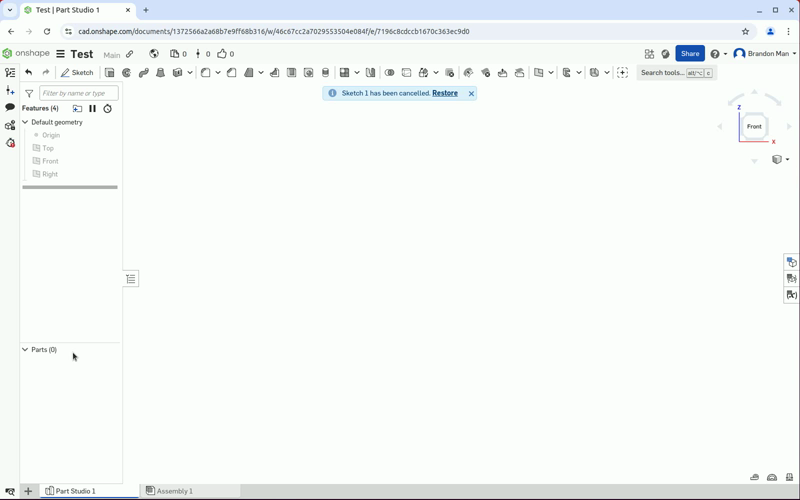
key(space)
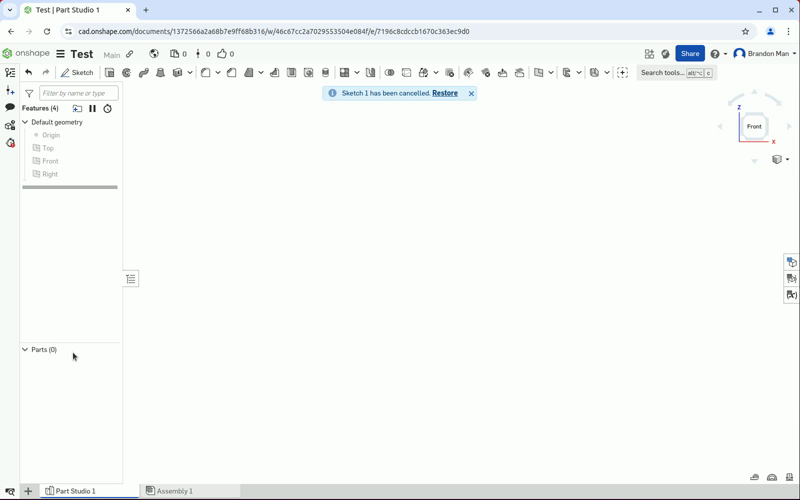
key_down(shift)
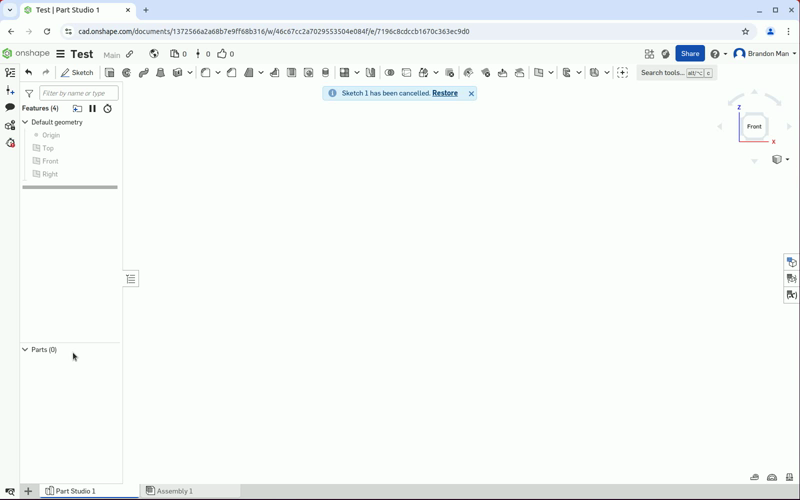
key(left)
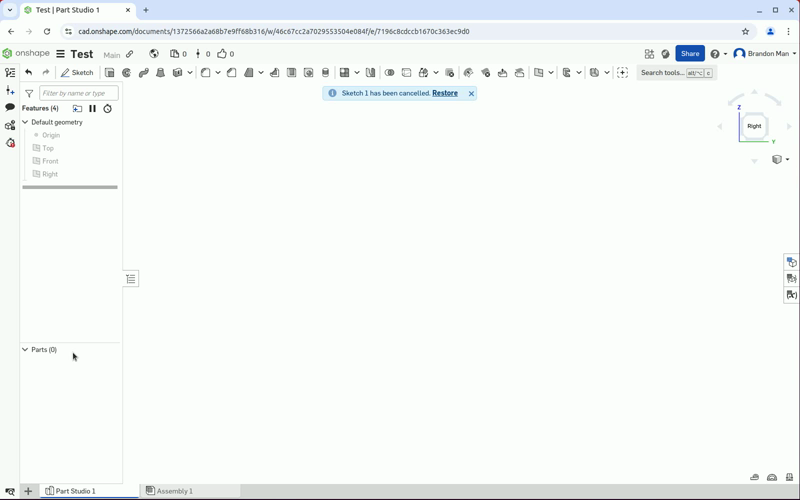
key_up(shift)
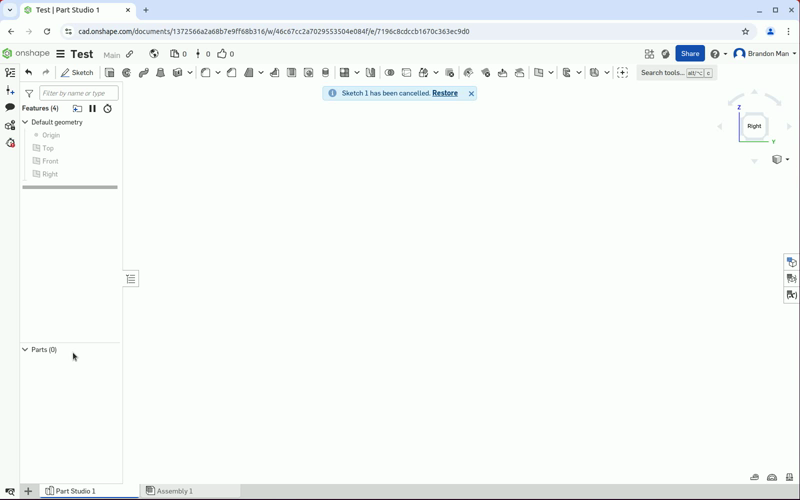
mouse_move(73, 352)
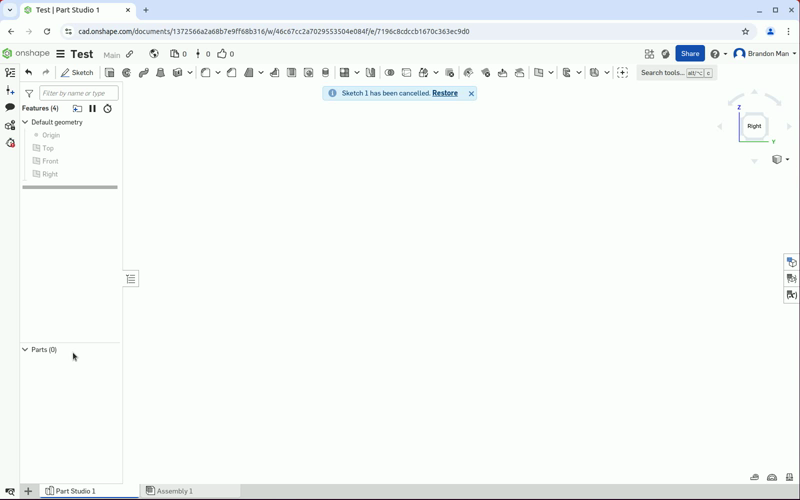
key(shift+y)
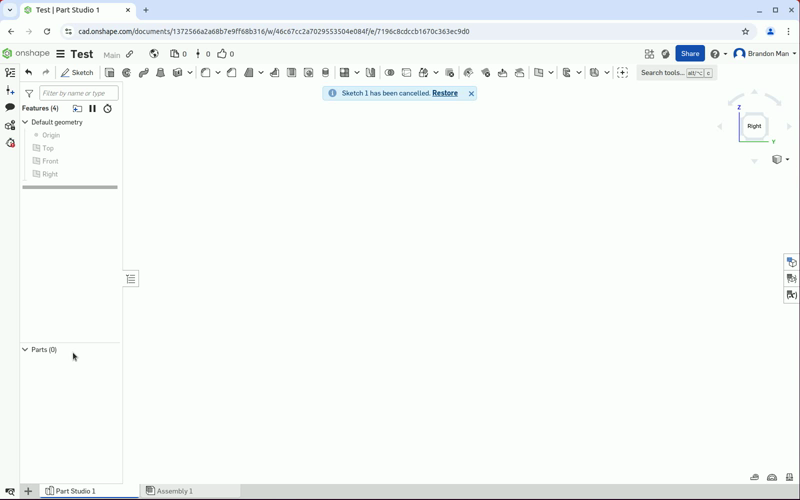
key(shift+s)
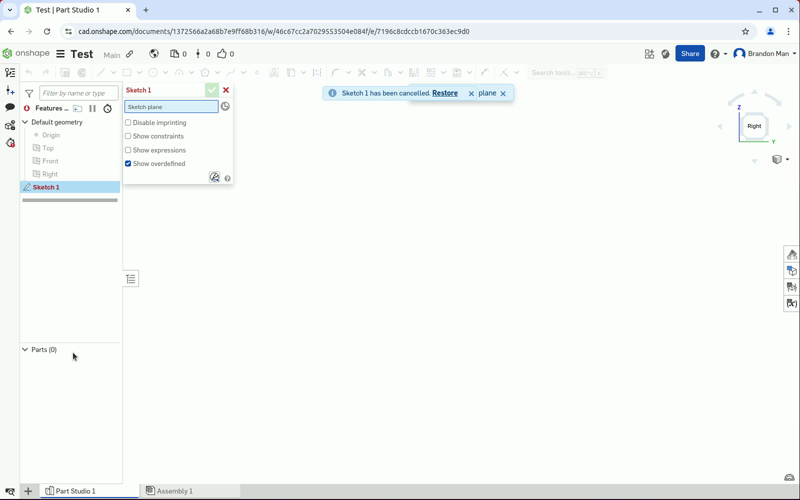
mouse_move(73, 176)
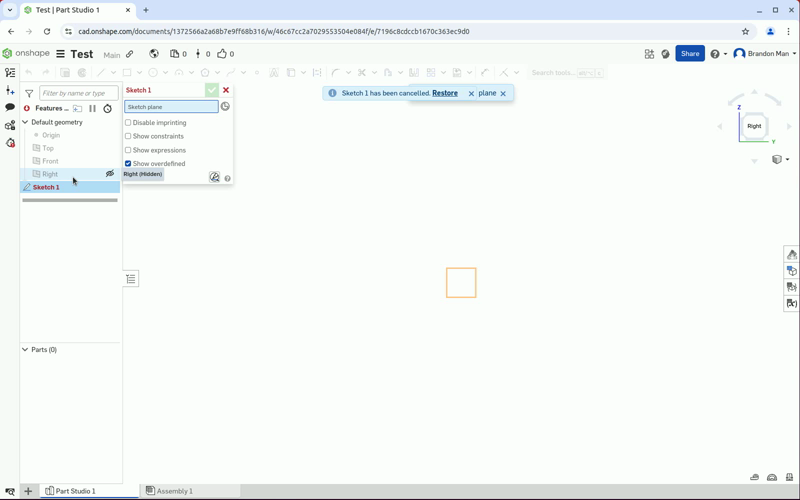
click(73, 176)
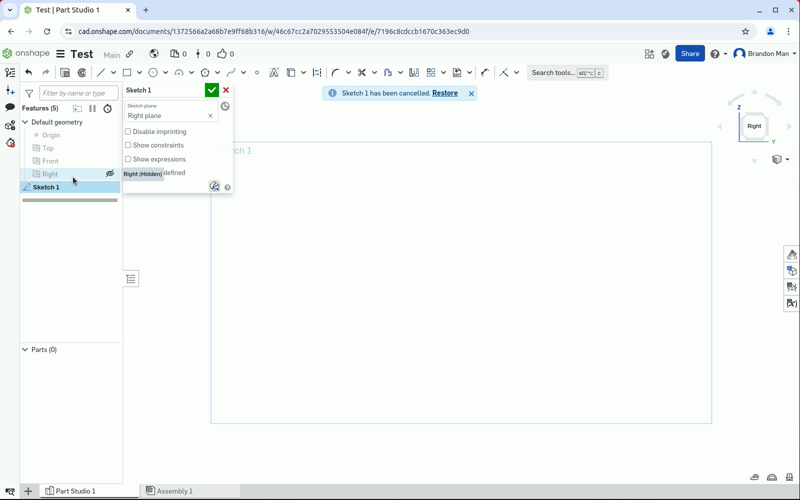
mouse_move(73, 352)
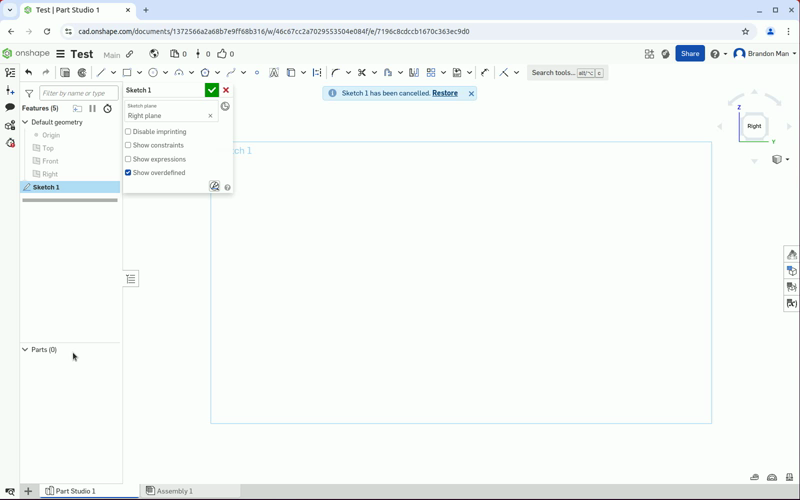
key(y)
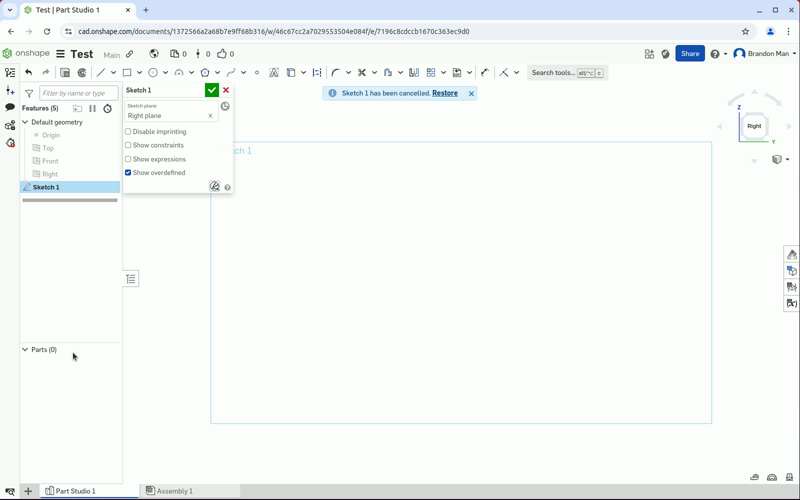
key(l)
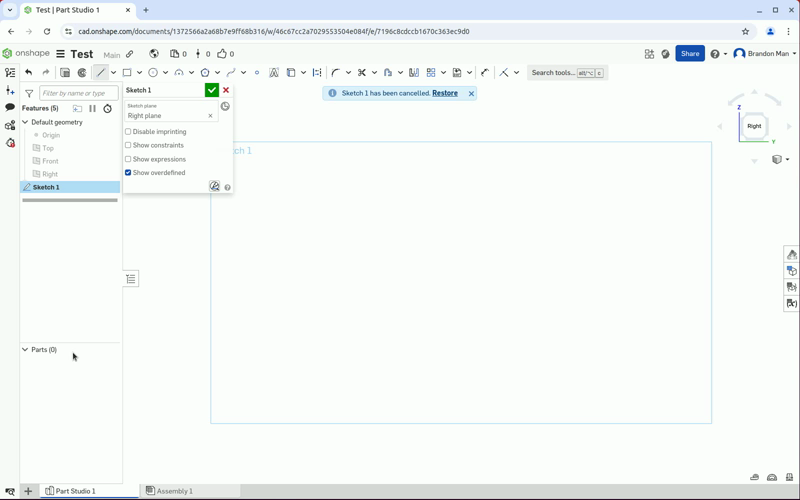
key_down(shift)
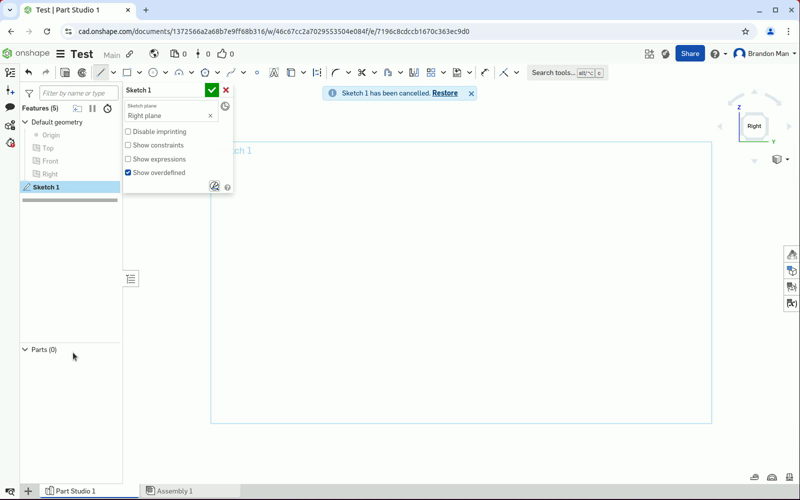
mouse_move(451, 287)
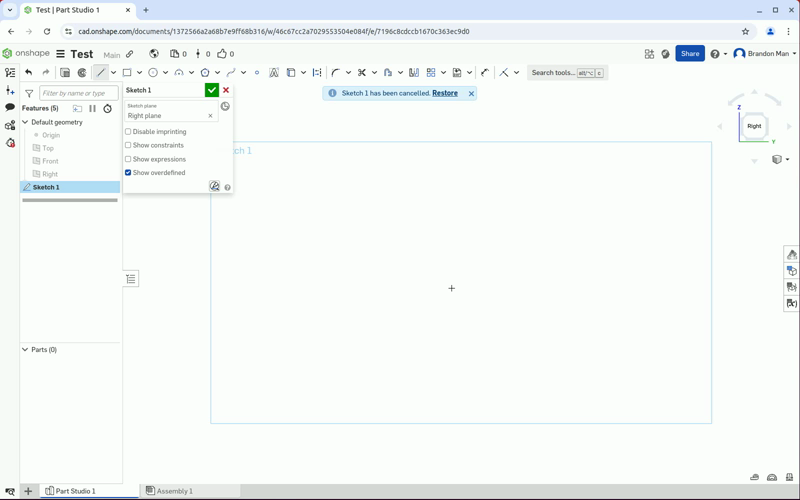
click(451, 287)
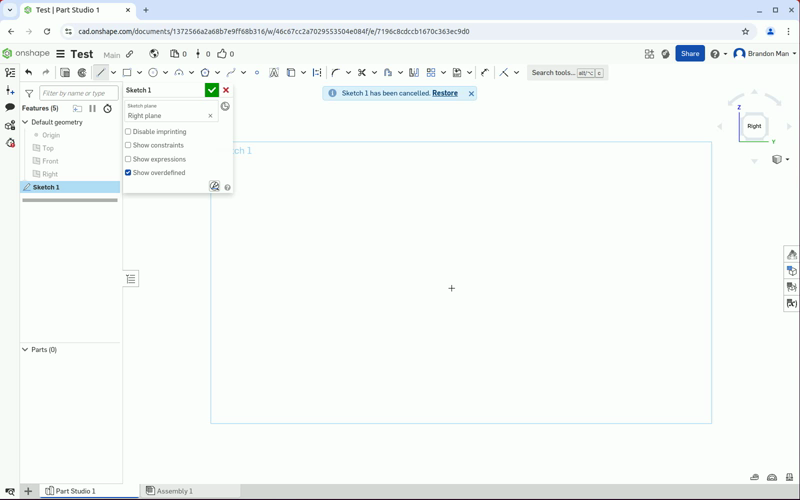
key_up(shift)
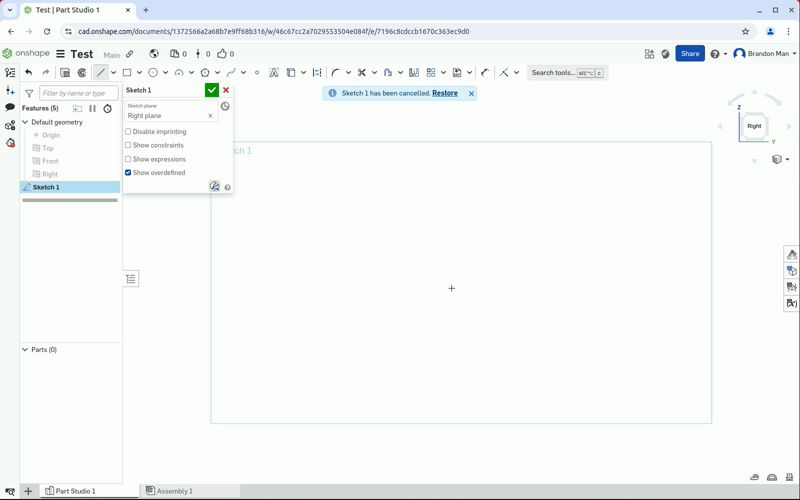
key_down(shift)
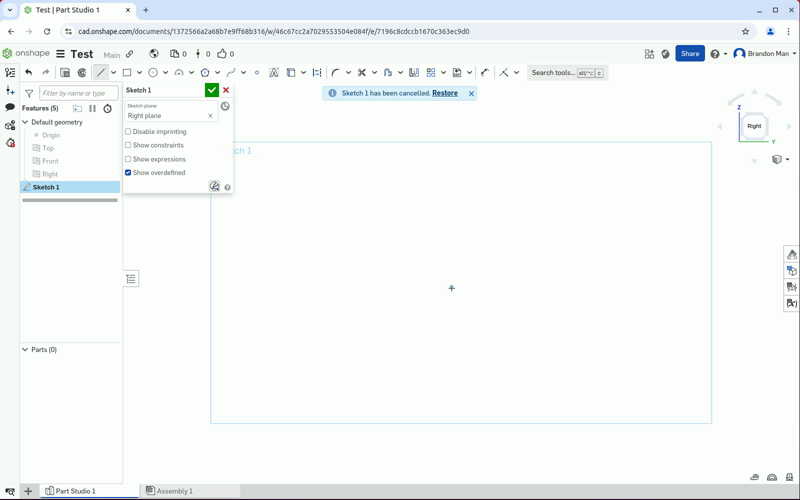
mouse_move(481, 287)
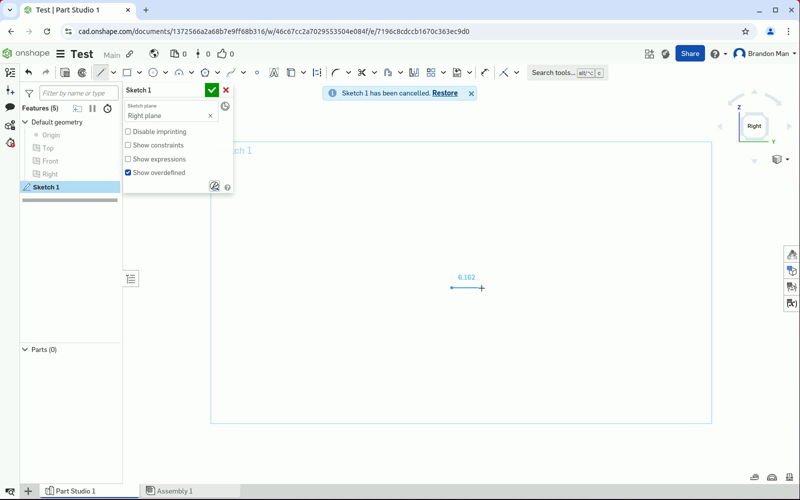
mouse_move(460, 292)
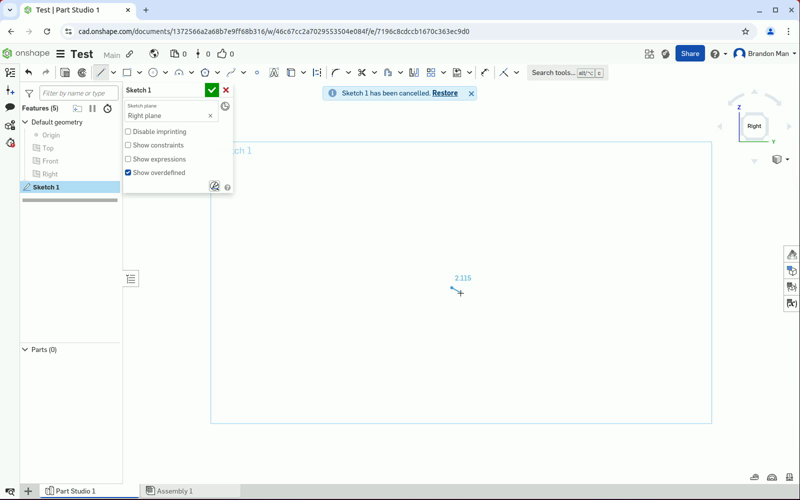
click(460, 292)
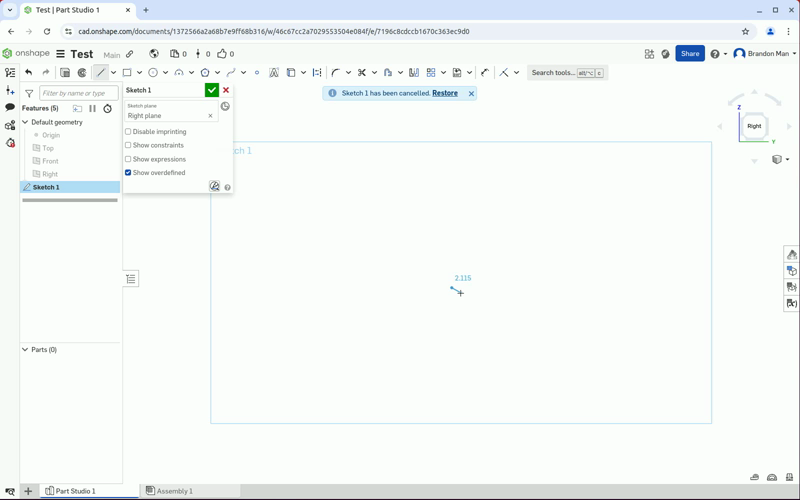
key_up(shift)
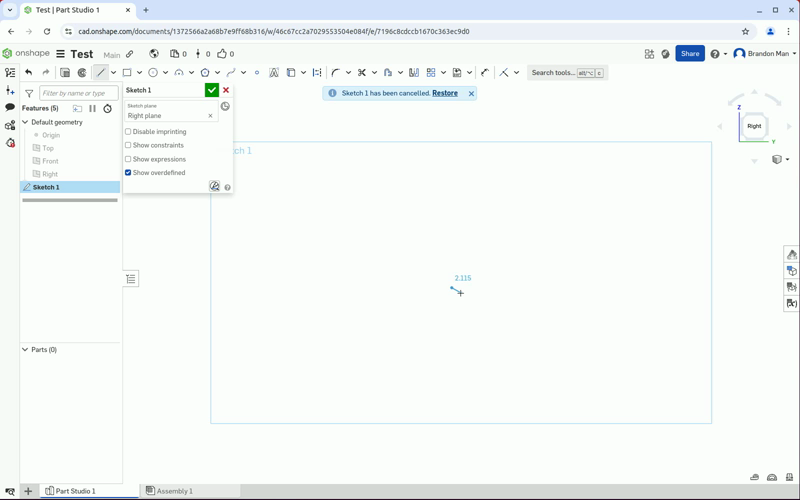
key_down(shift)
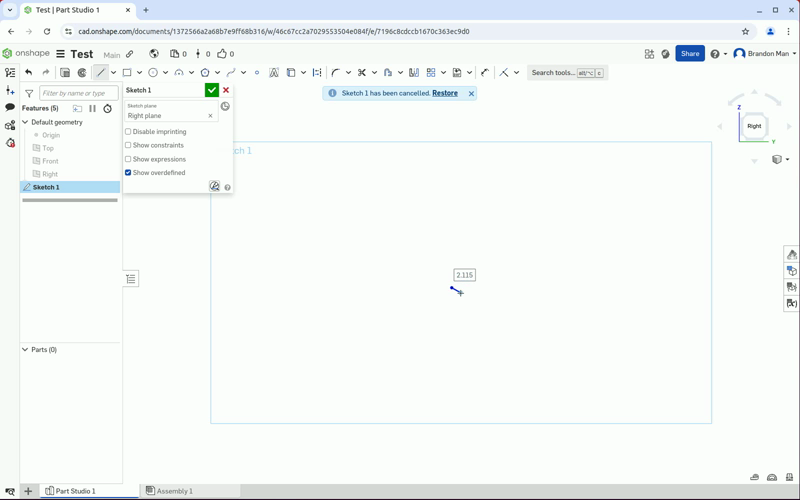
mouse_move(490, 292)
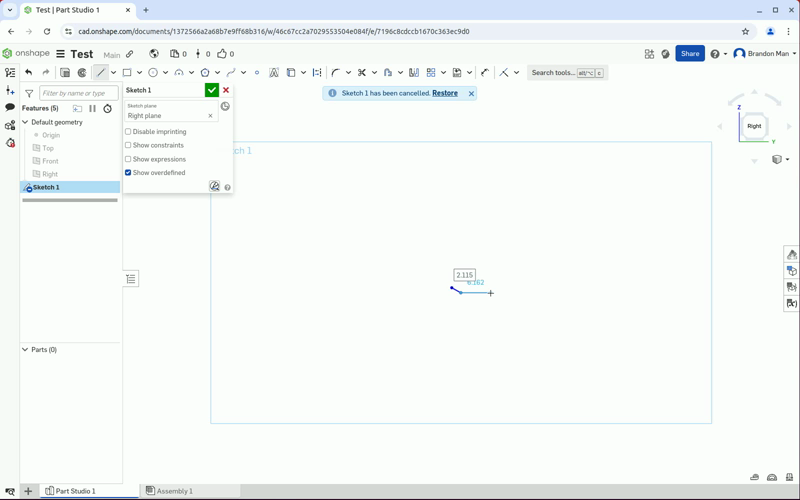
mouse_move(470, 287)
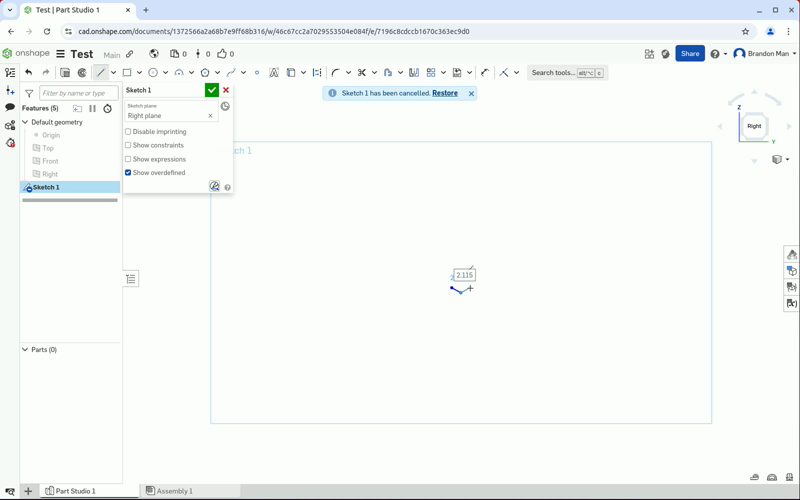
click(470, 287)
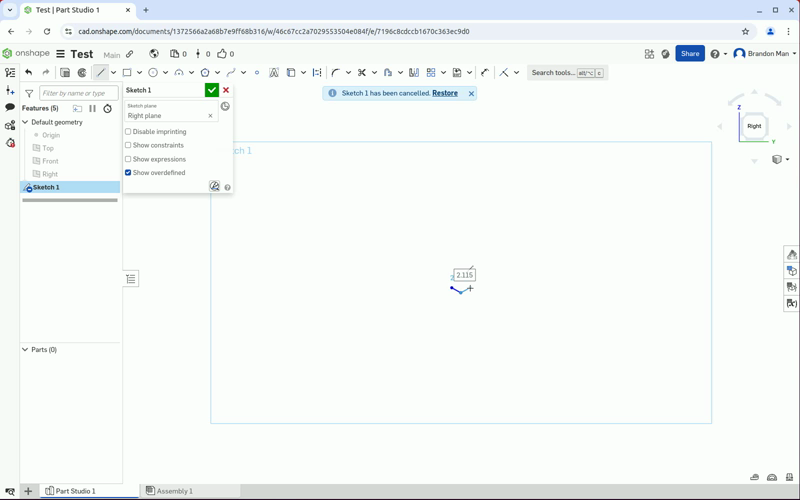
key_up(shift)
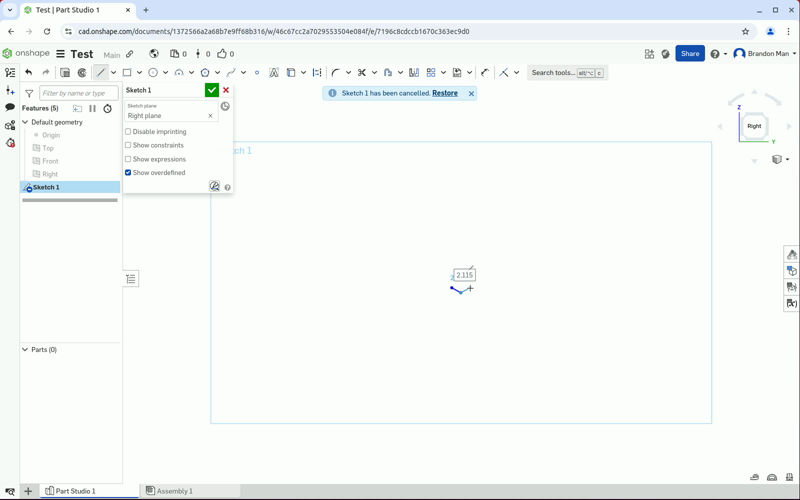
key_down(shift)
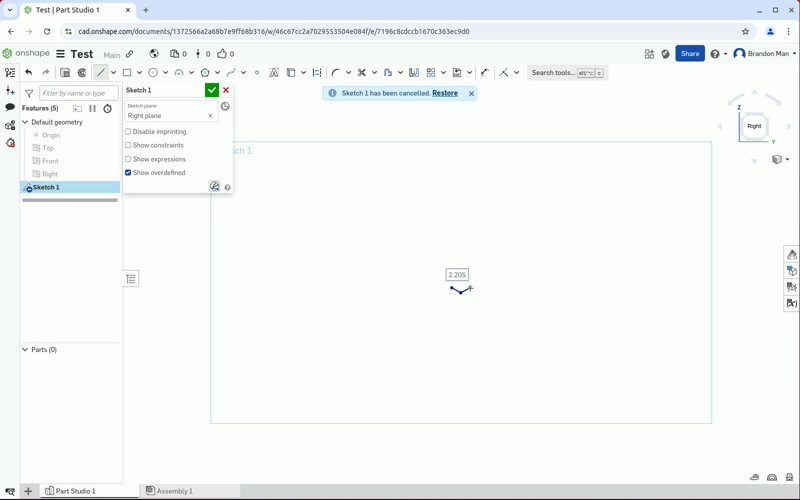
mouse_move(500, 287)
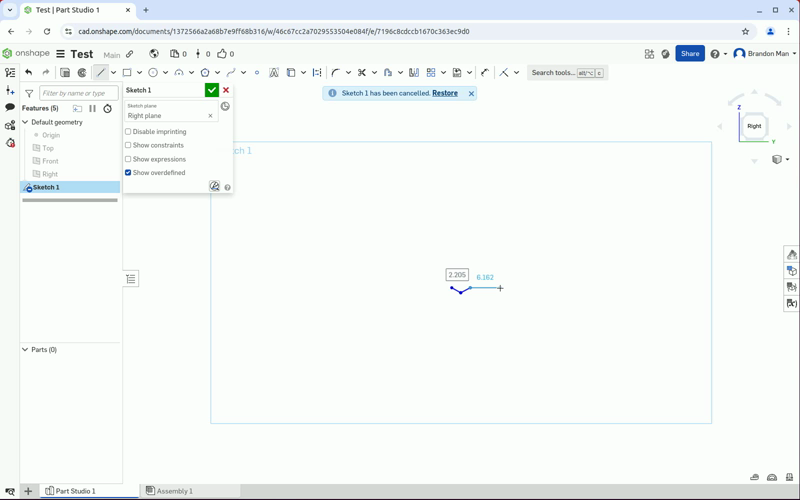
mouse_move(470, 276)
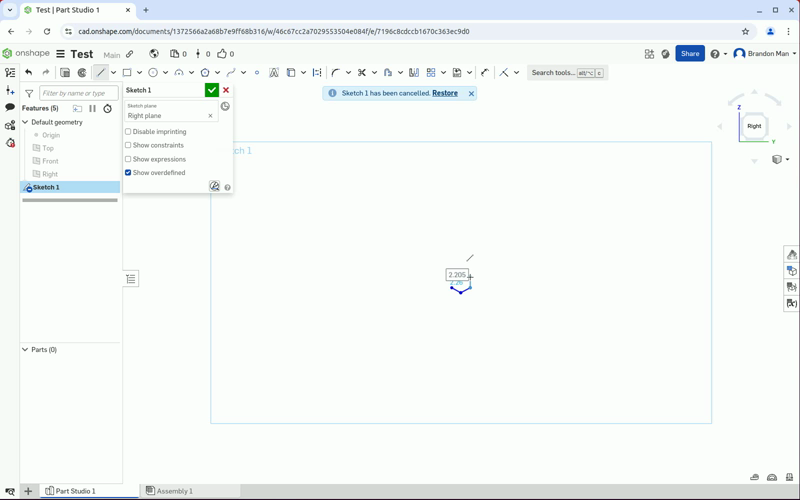
click(470, 276)
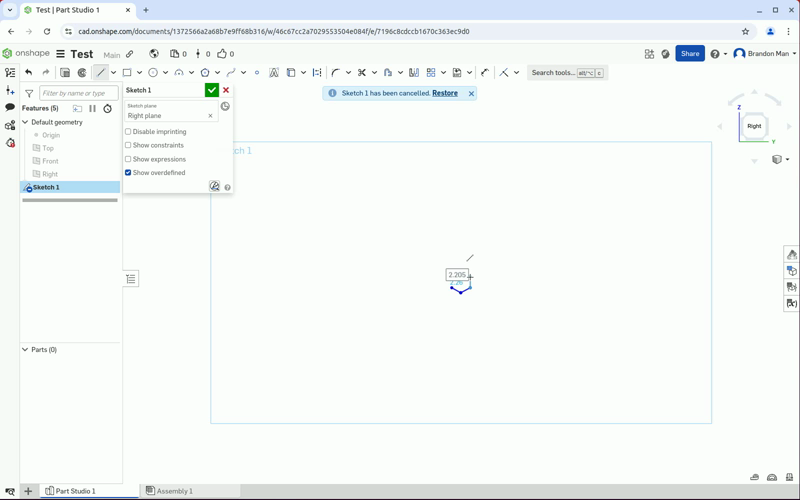
key_up(shift)
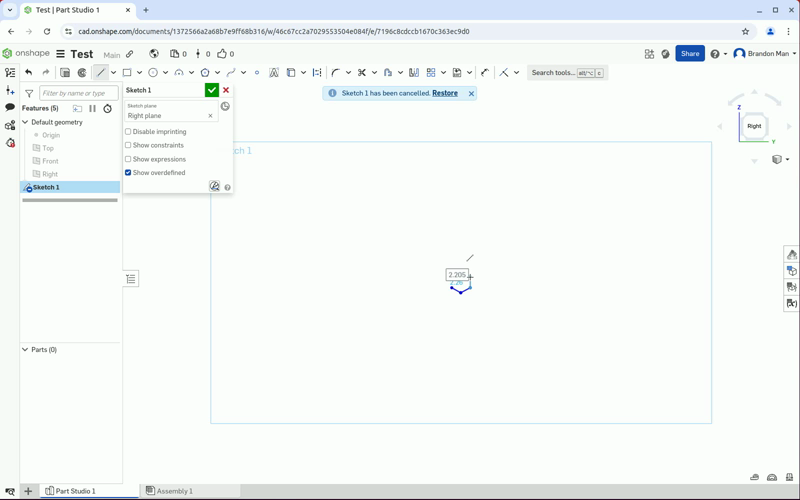
key_down(shift)
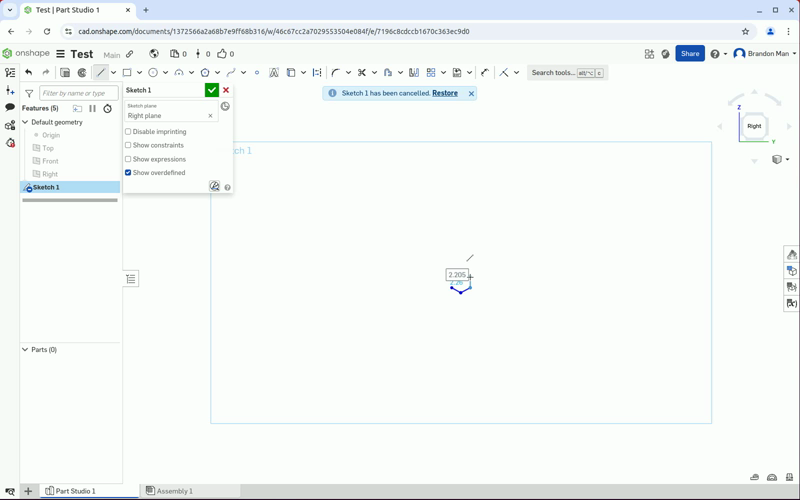
mouse_move(500, 276)
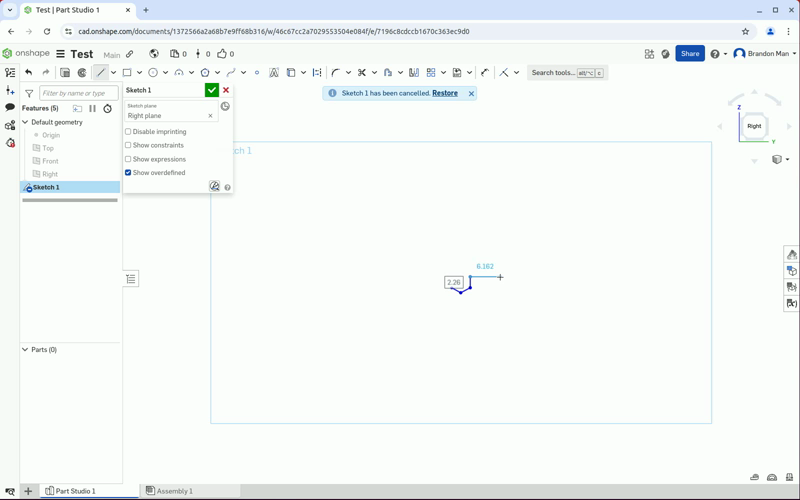
mouse_move(460, 271)
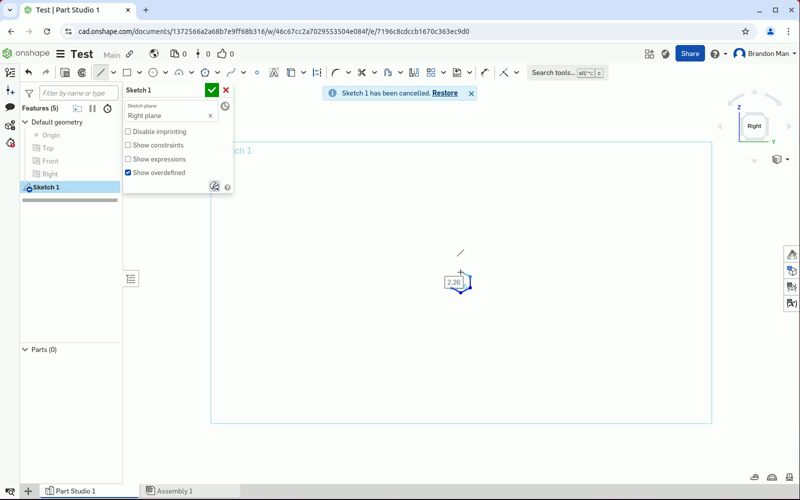
click(460, 271)
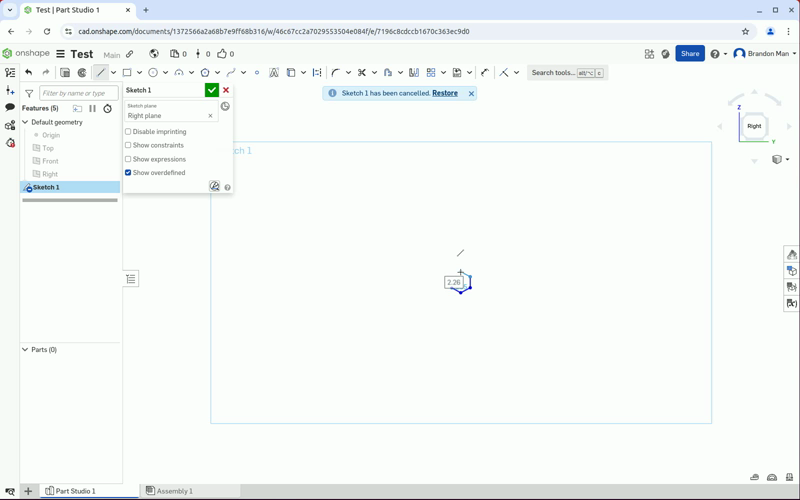
key_up(shift)
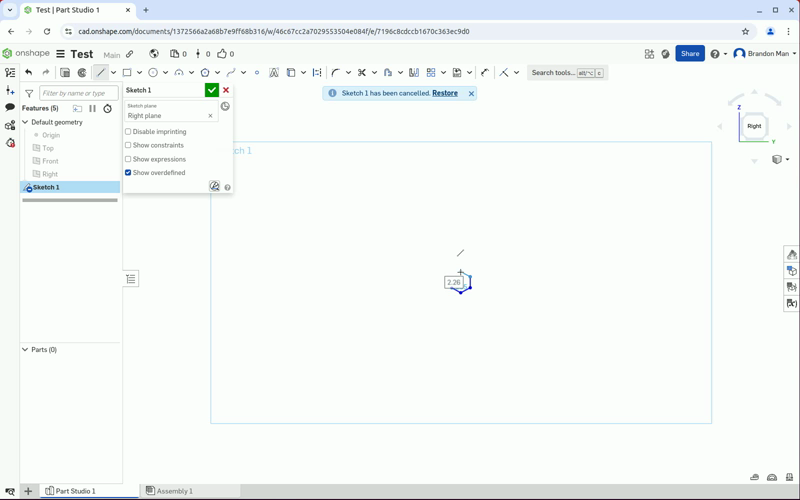
key_down(shift)
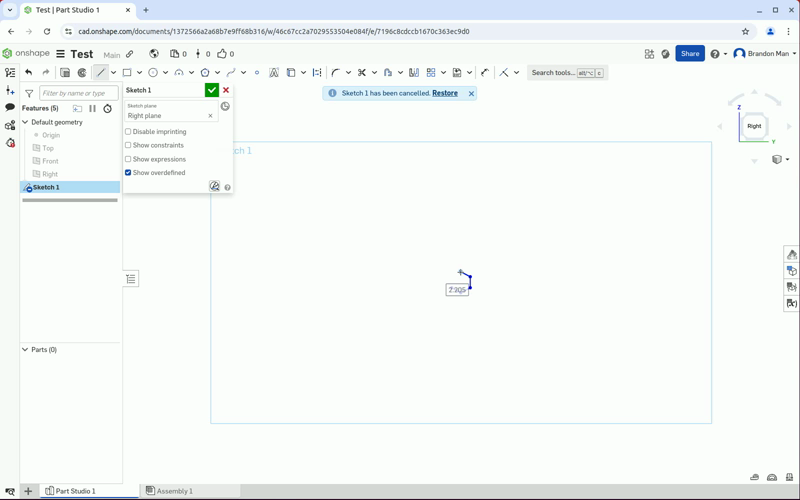
mouse_move(490, 271)
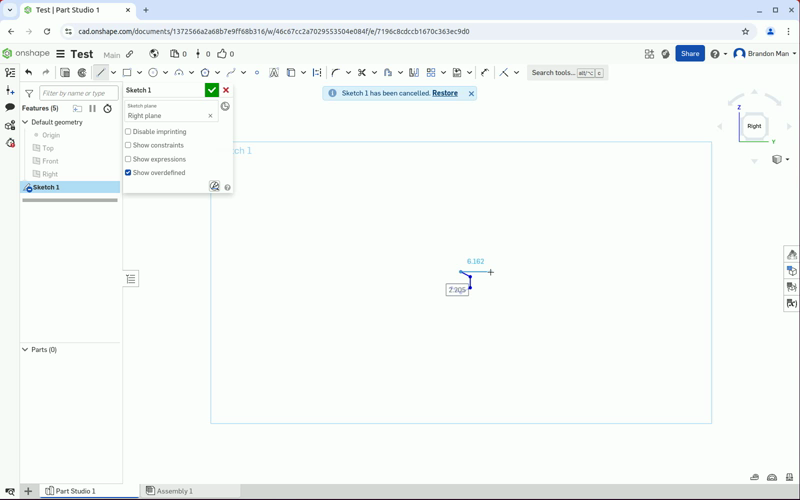
mouse_move(451, 276)
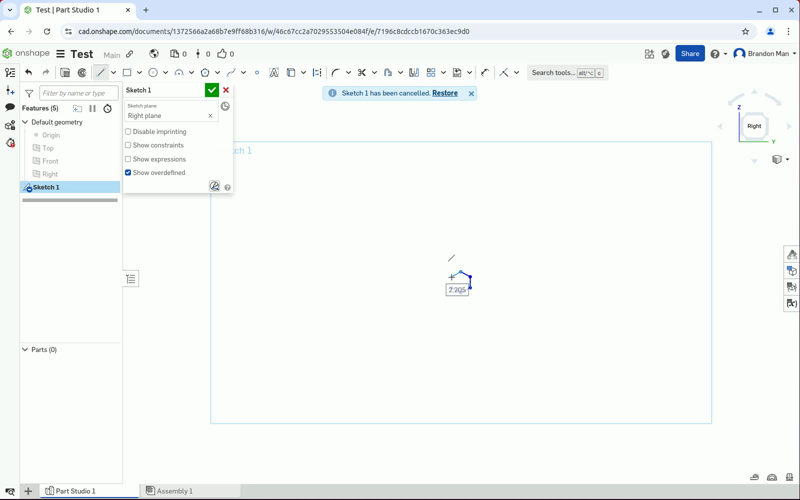
click(451, 276)
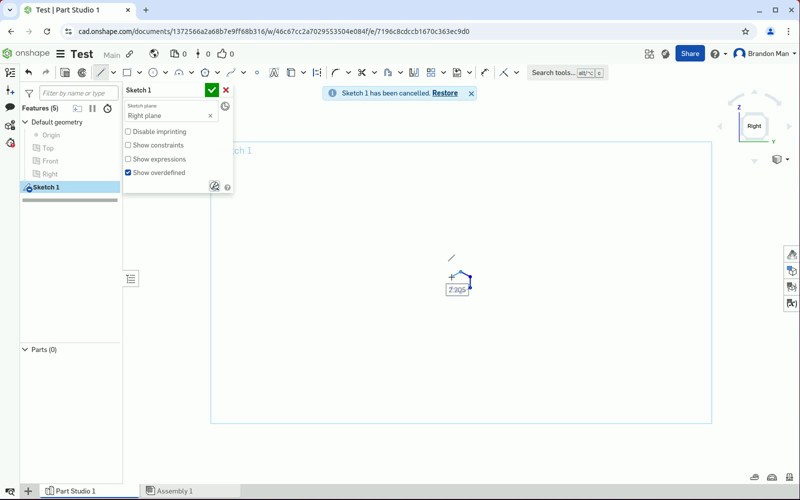
key_up(shift)
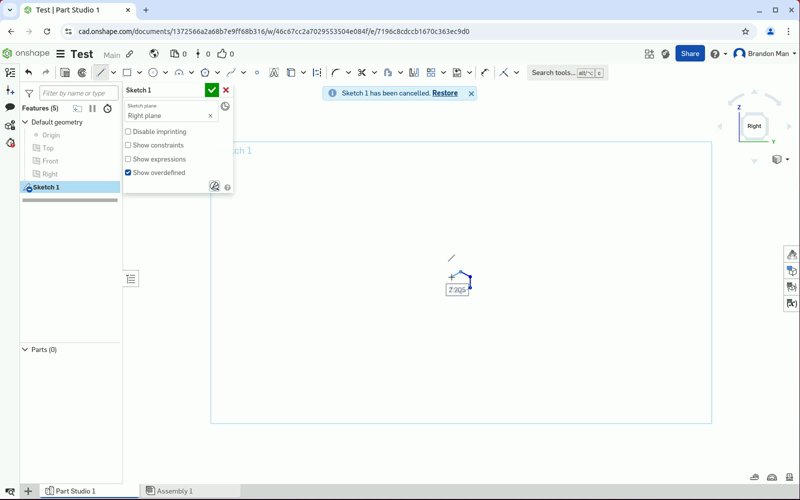
mouse_move(481, 276)
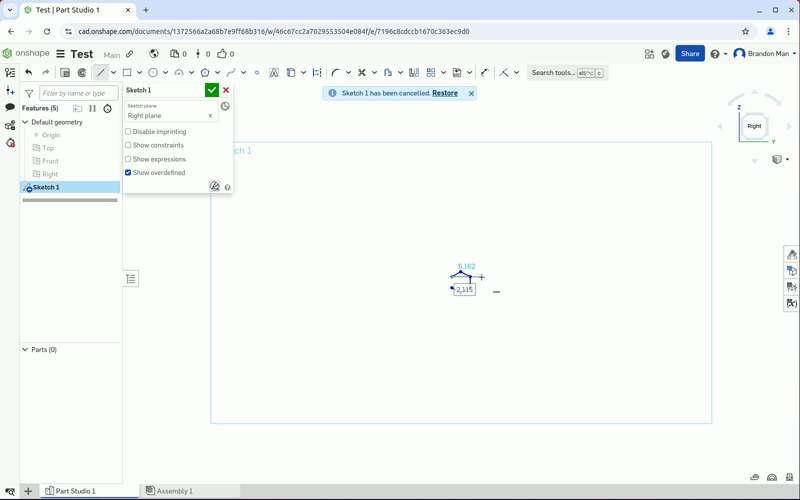
key_down(shift)
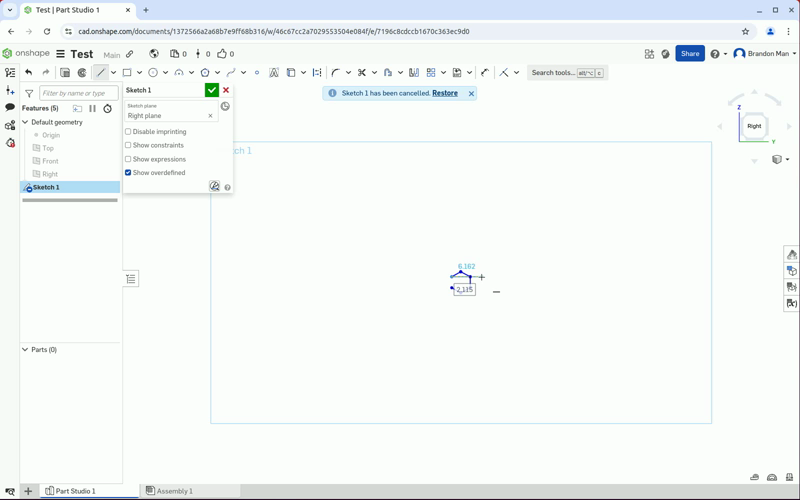
mouse_move(451, 287)
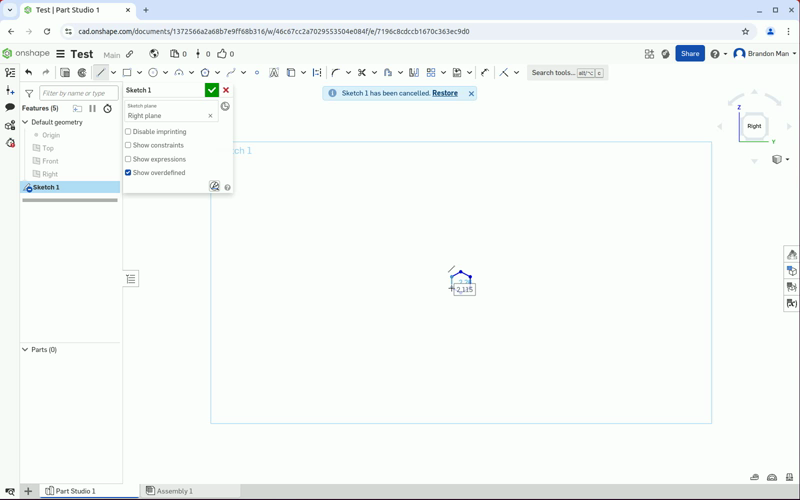
key_up(shift)
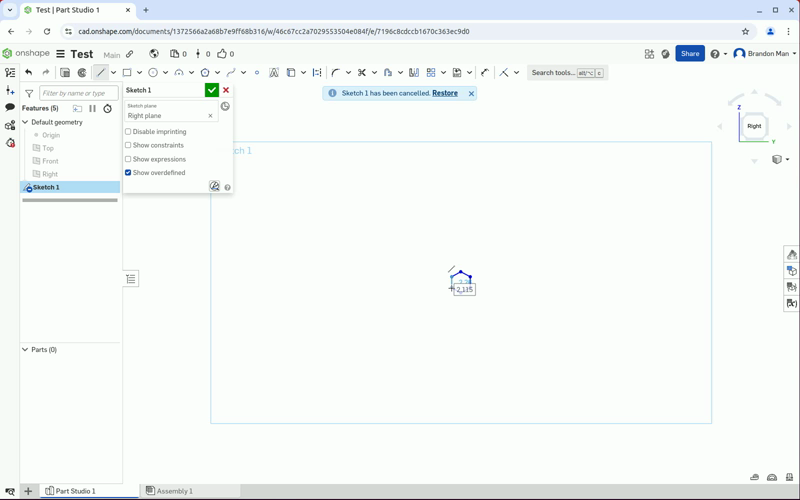
click(451, 287)
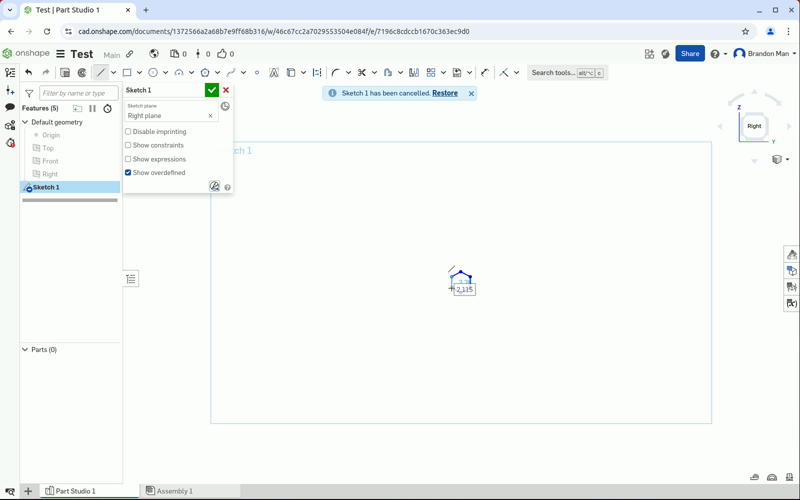
key(esc)
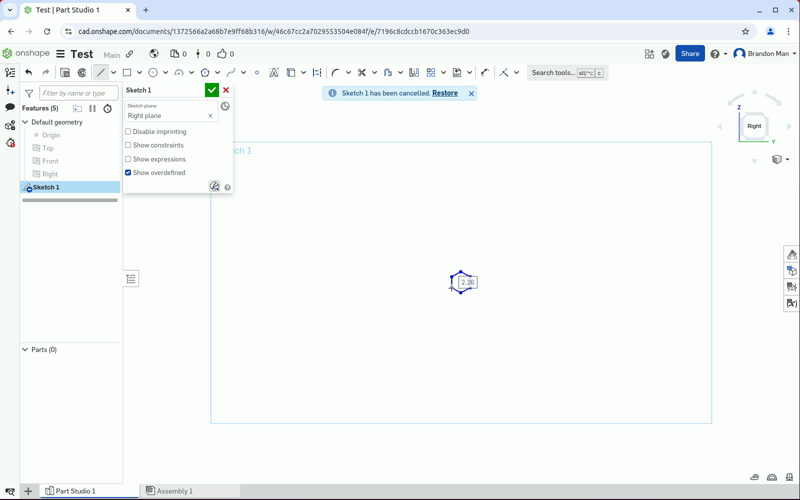
mouse_move(456, 276)
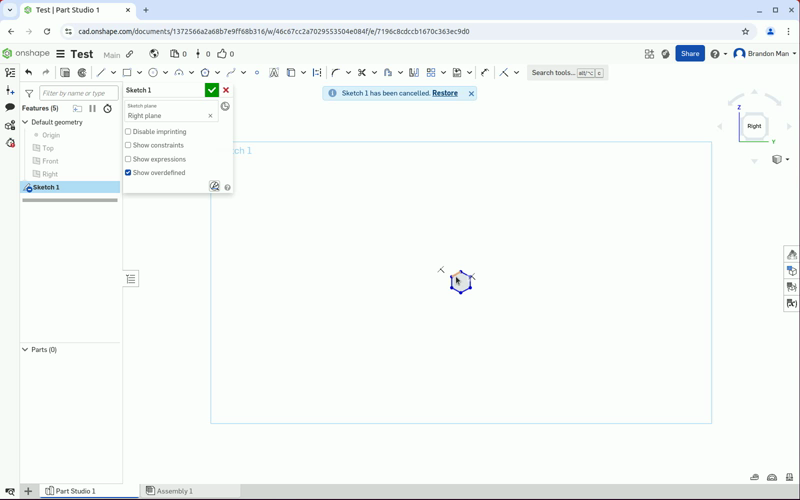
scroll(6)
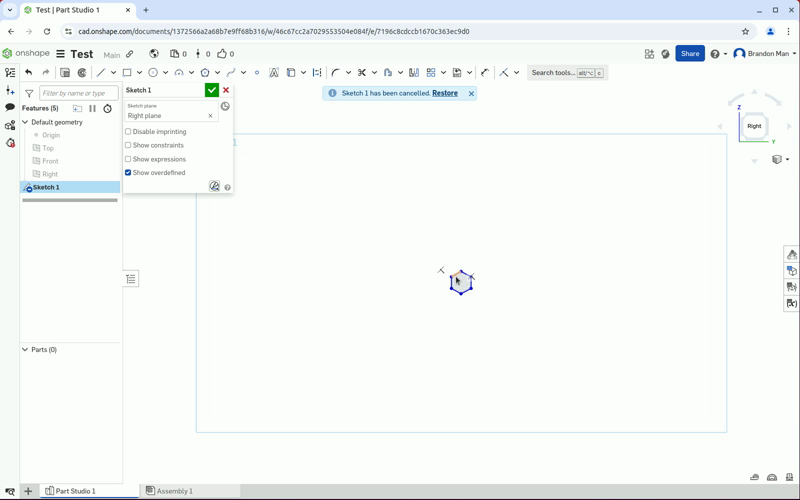
scroll(6)
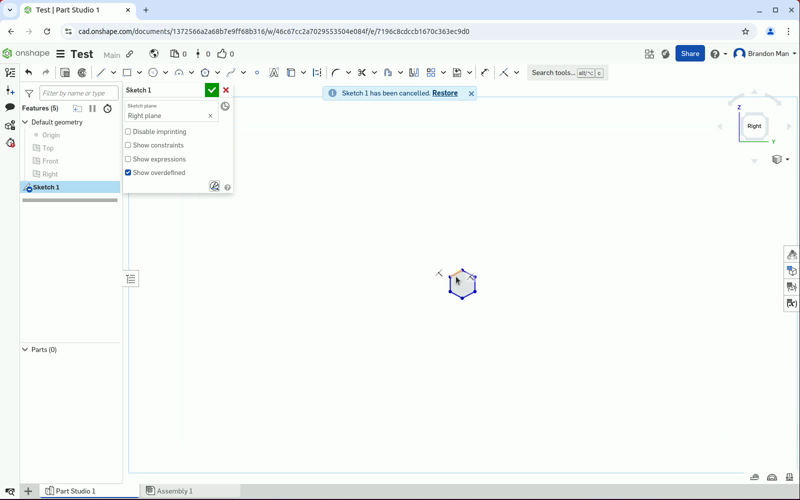
scroll(6)
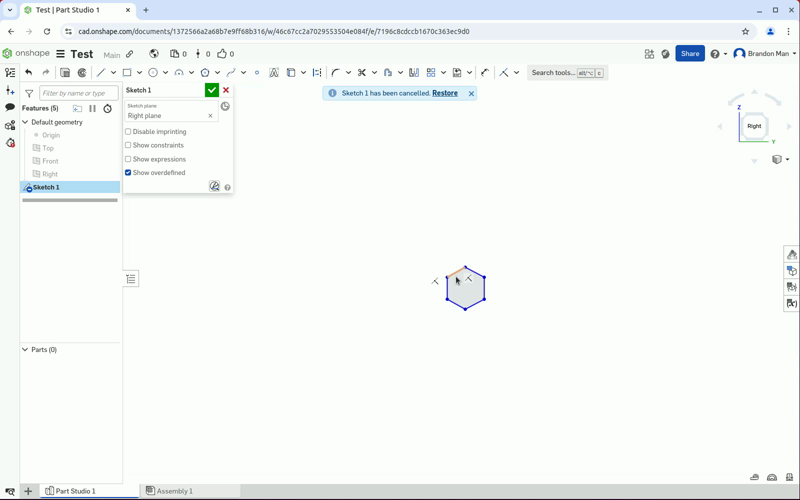
scroll(6)
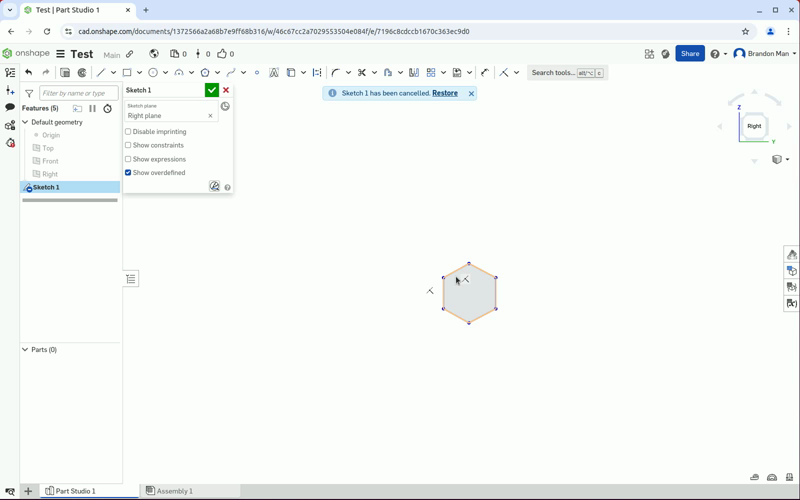
scroll(6)
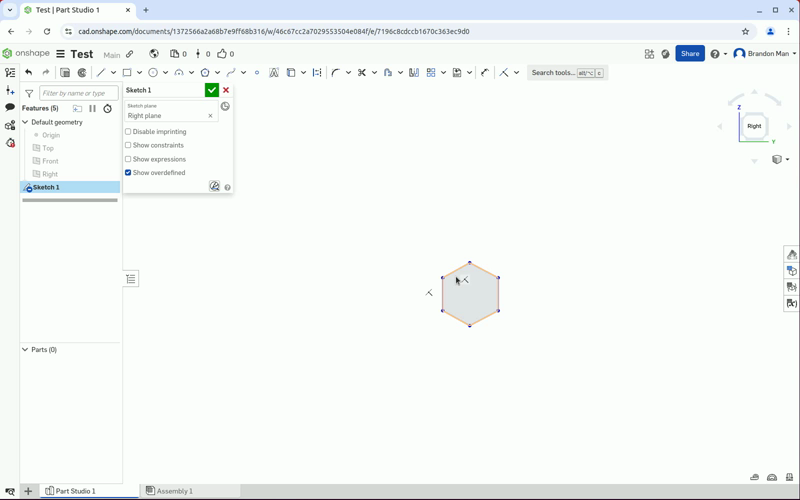
scroll(6)
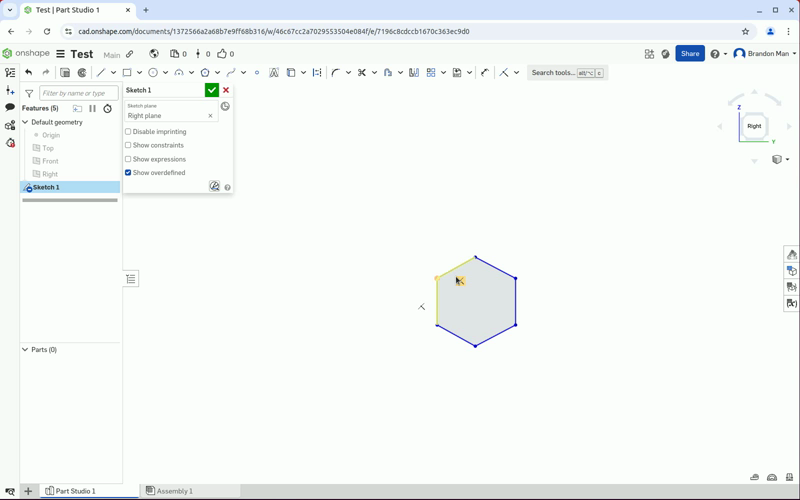
scroll(6)
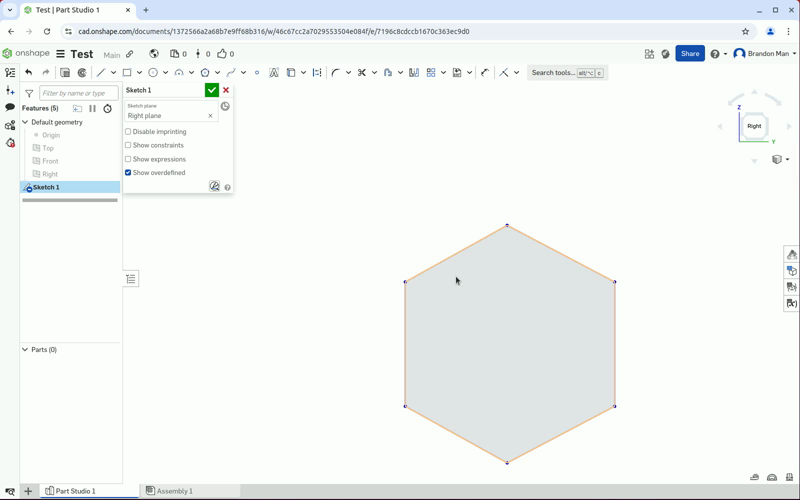
click(456, 276)
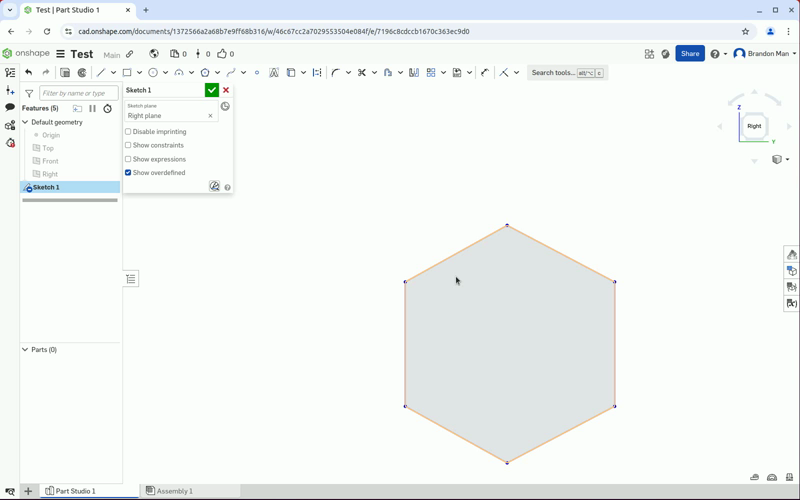
scroll(-6)
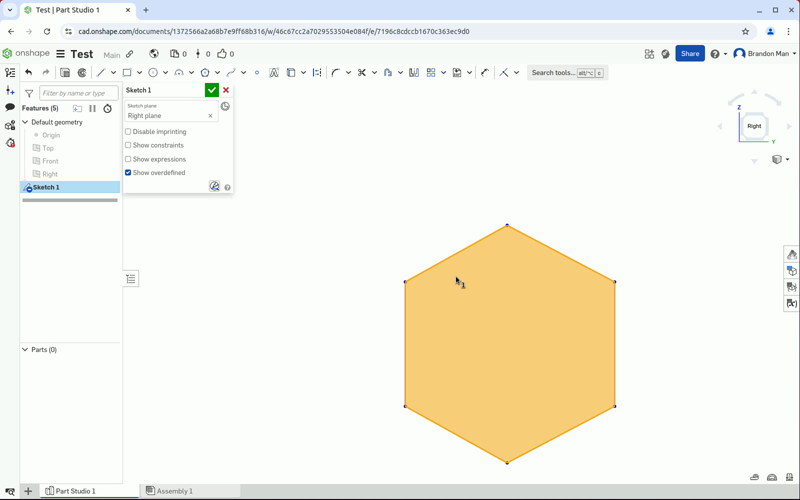
scroll(-6)
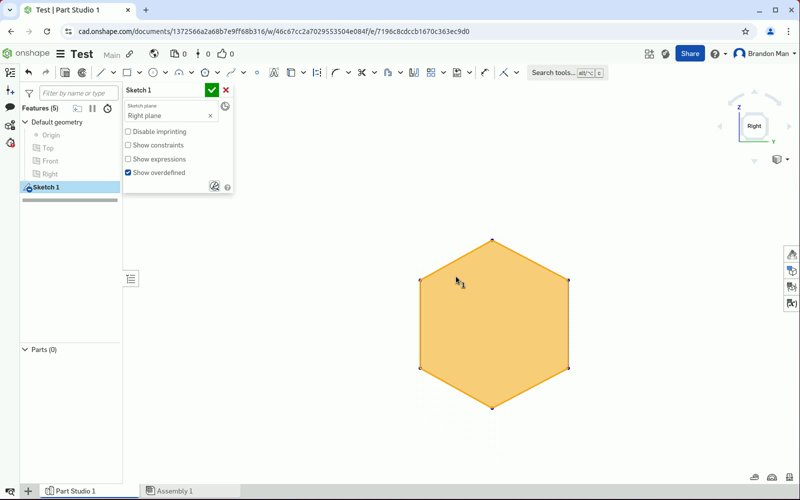
scroll(-6)
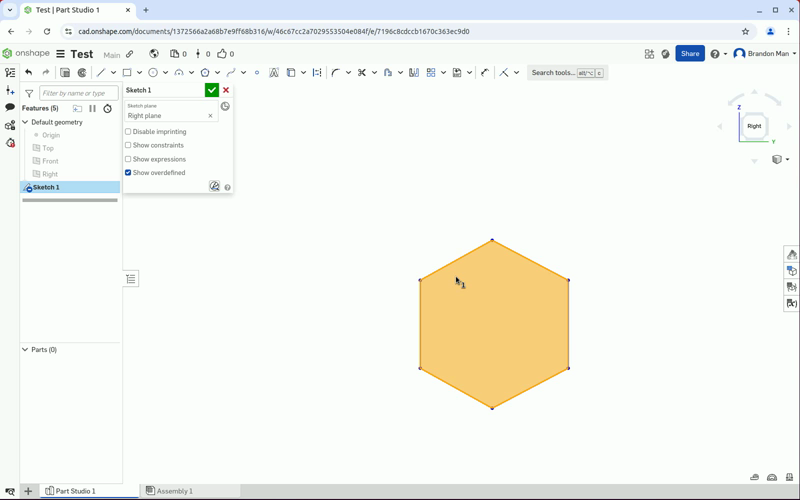
scroll(-6)
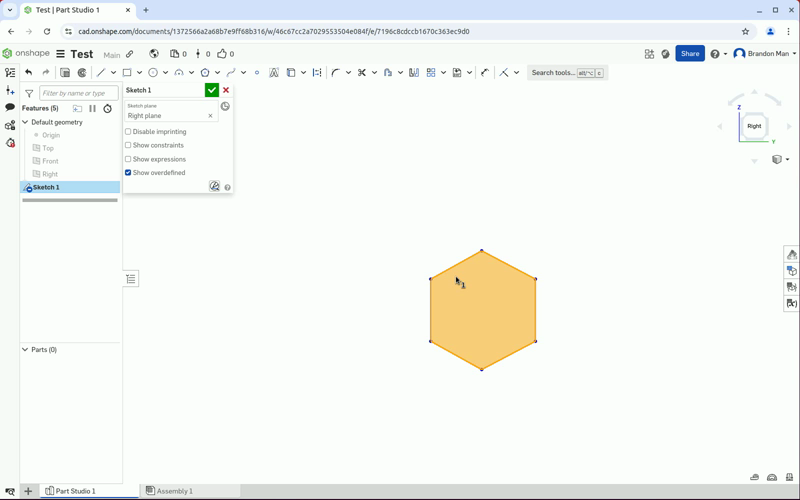
scroll(-6)
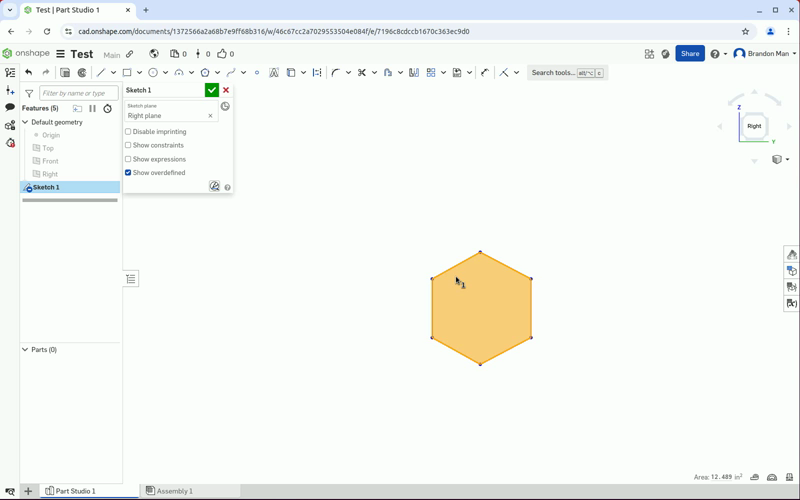
scroll(-6)
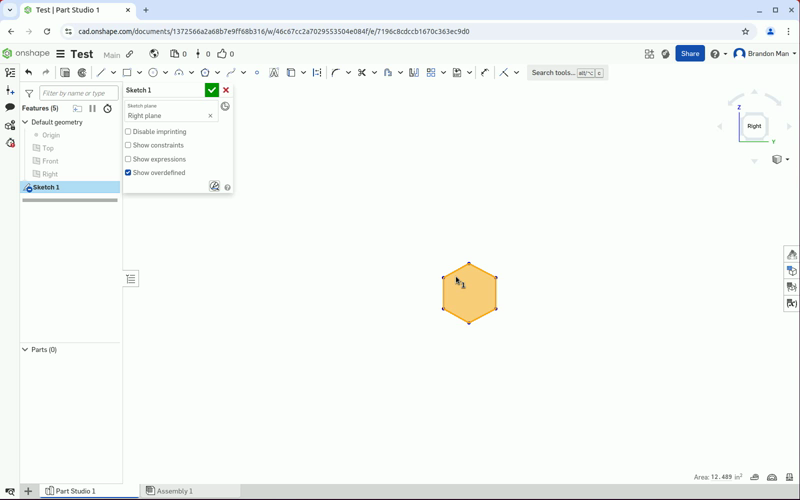
scroll(-6)
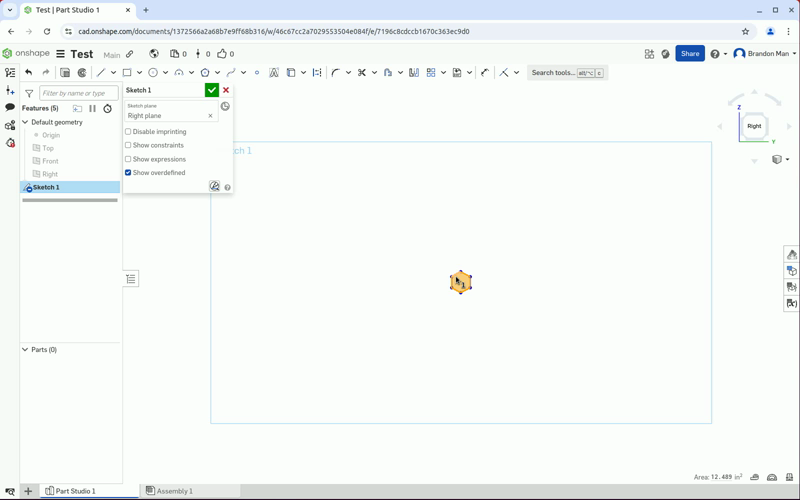
mouse_move(73, 352)
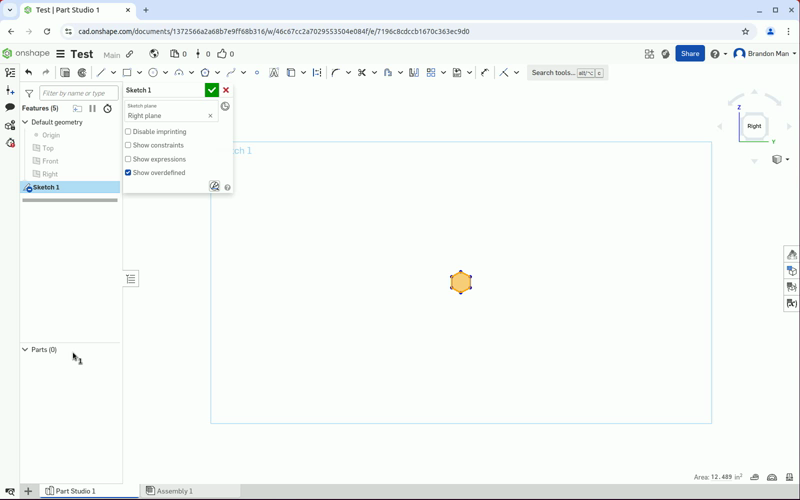
key(shift+y)
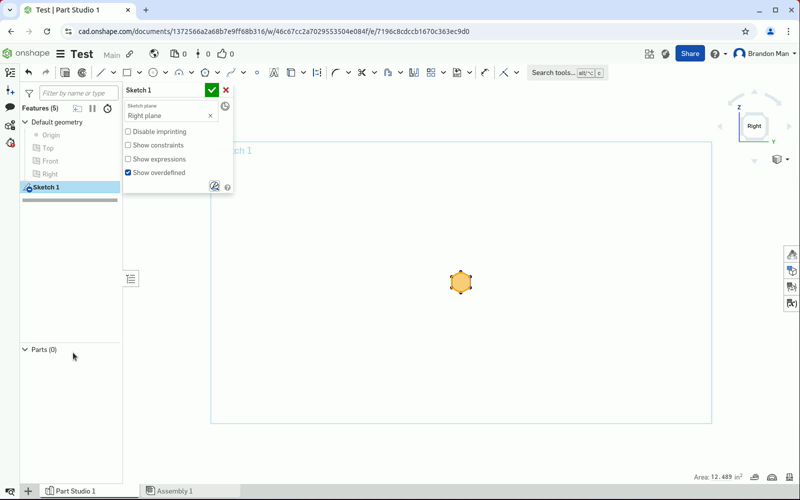
key(shift+e)
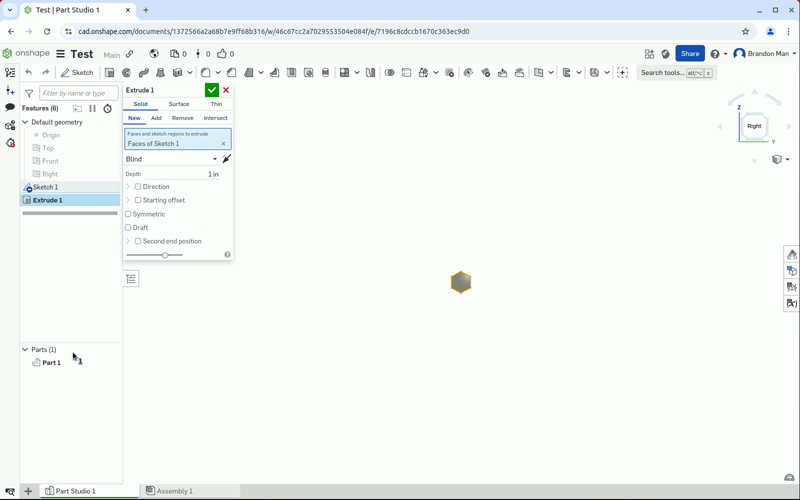
mouse_move(143, 106)
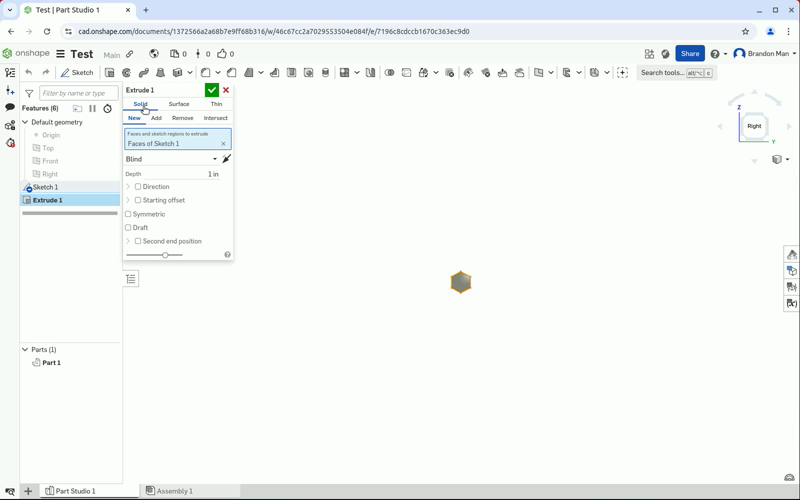
click(143, 106)
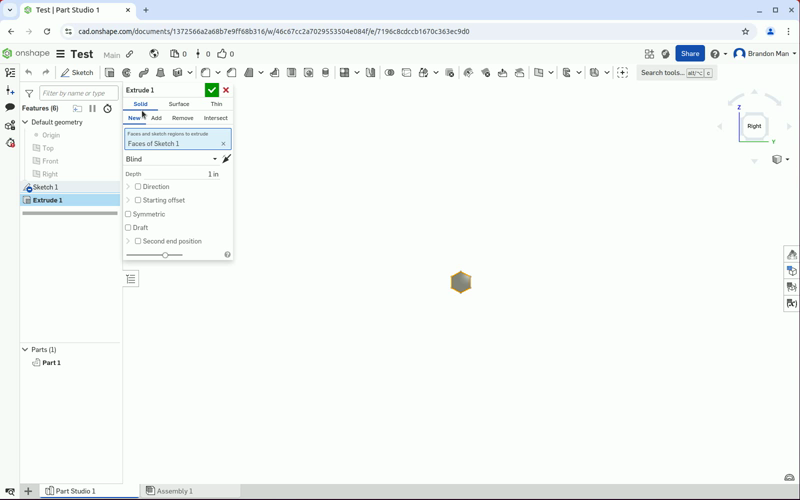
mouse_move(137, 120)
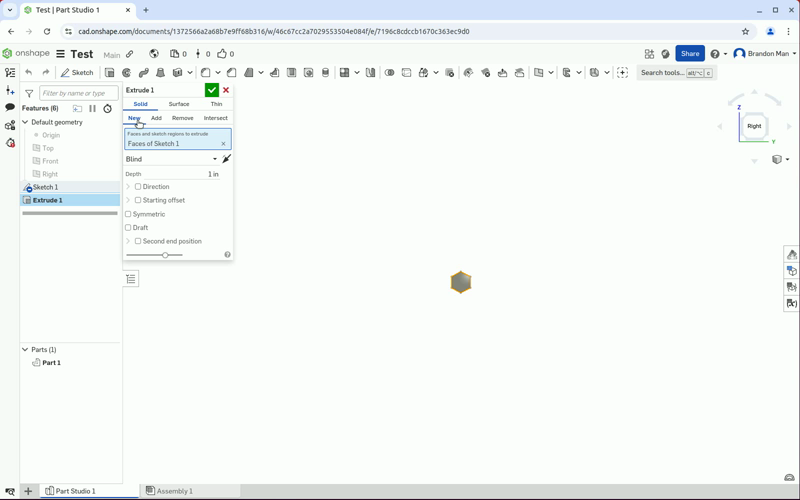
click(137, 120)
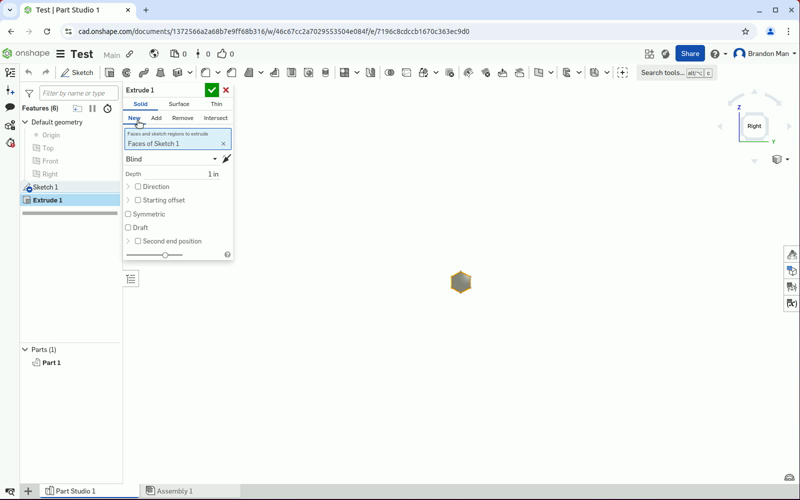
key(tab, 4)
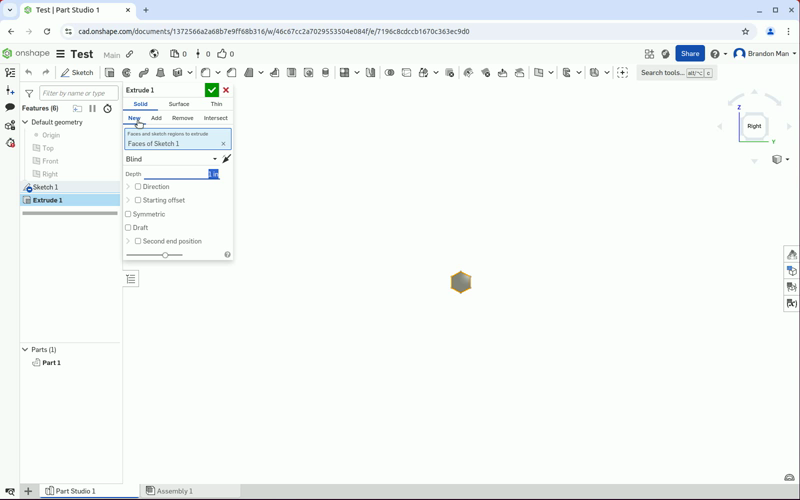
text(18.053)
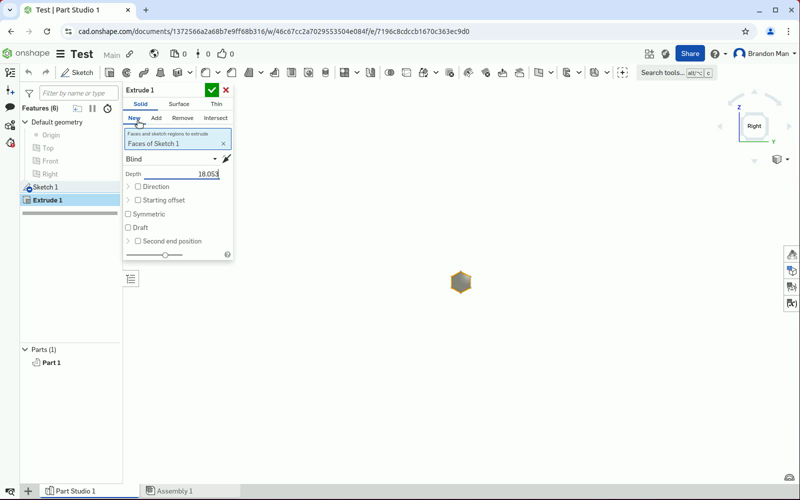
key(enter)
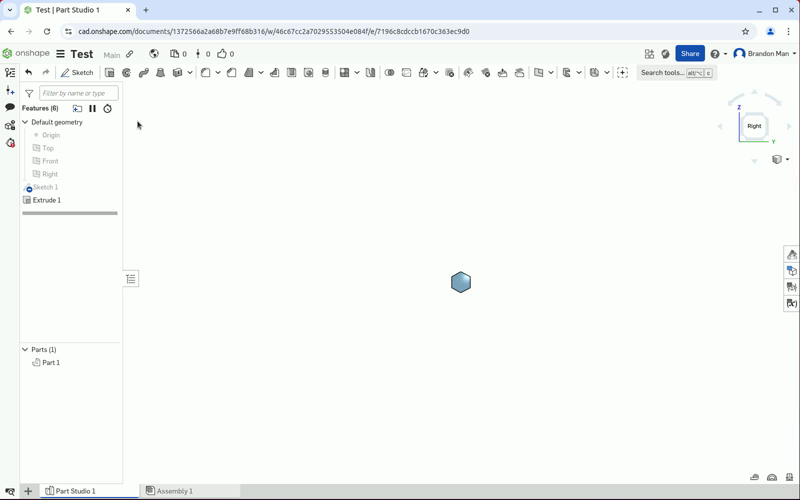
key(shift+h)
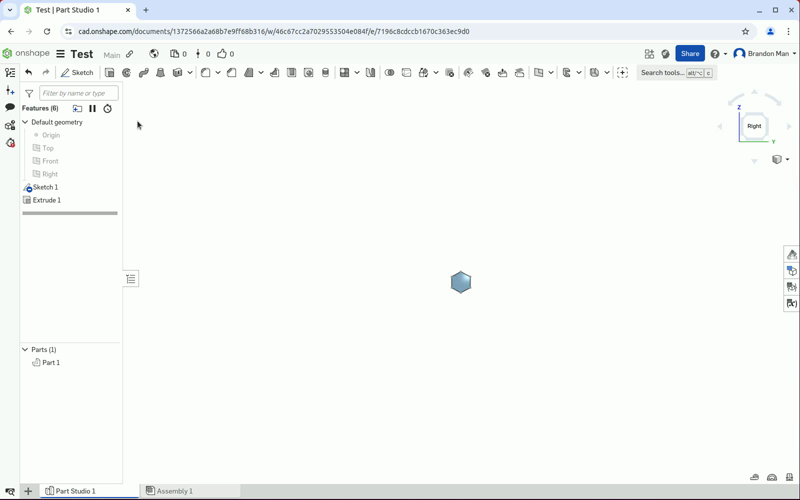
key(shift+h)
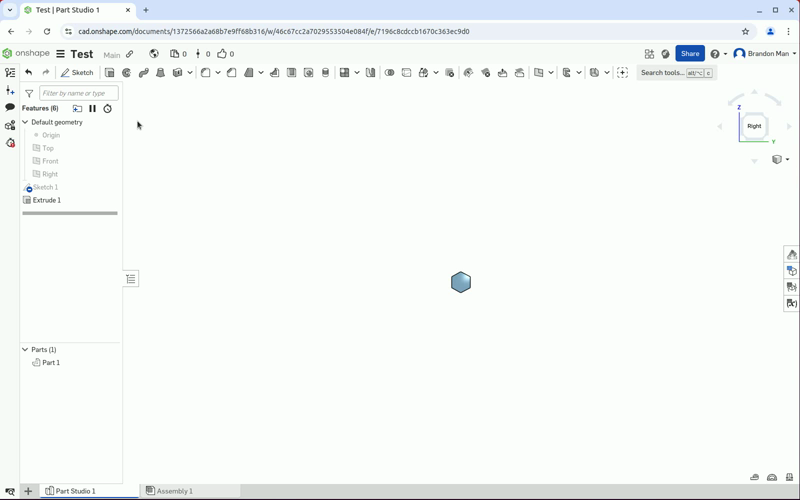
mouse_move(73, 189)
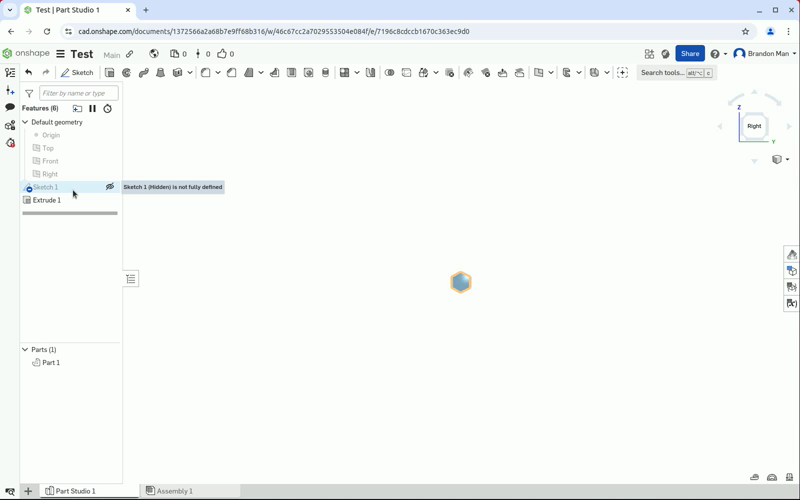
click(73, 189)
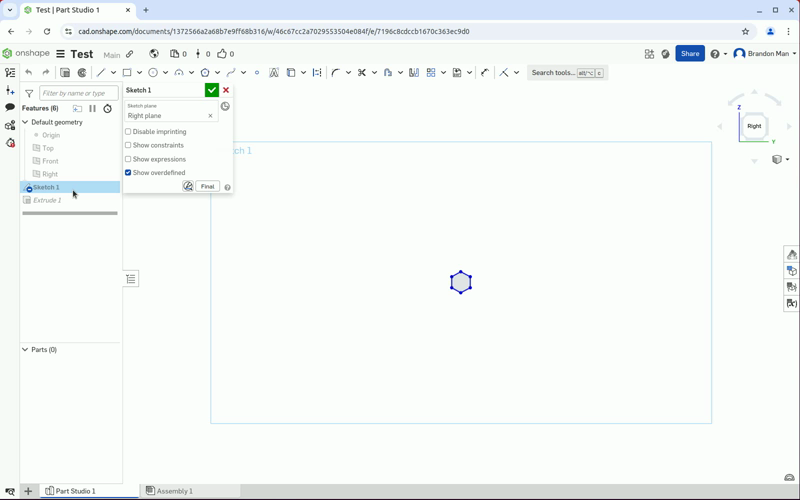
mouse_move(229, 92)
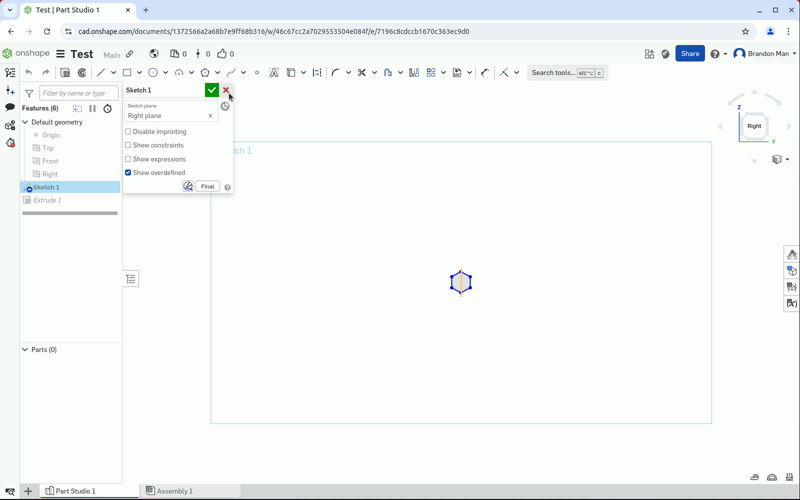
click(229, 92)
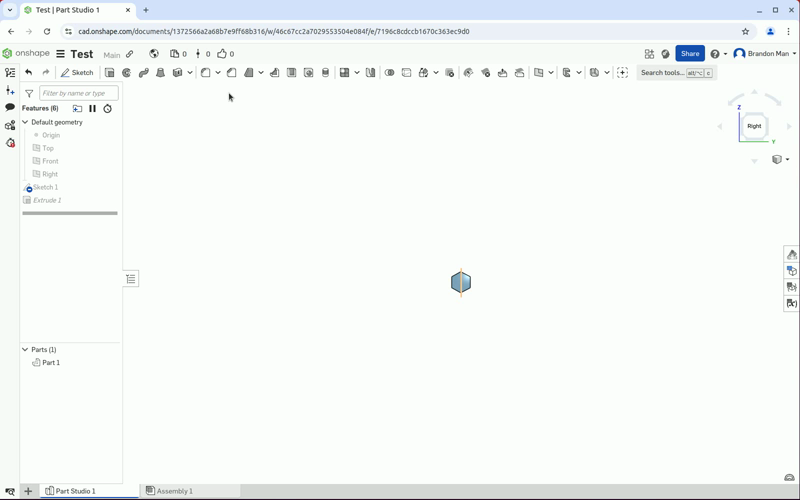
mouse_move(541, 75)
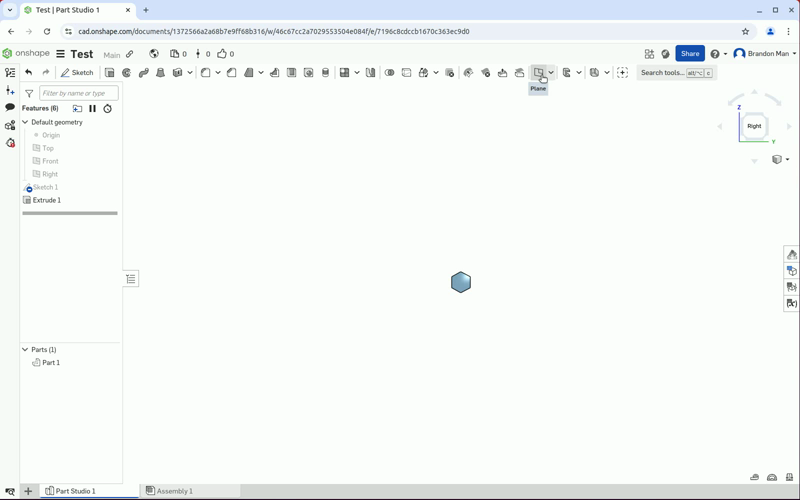
click(541, 75)
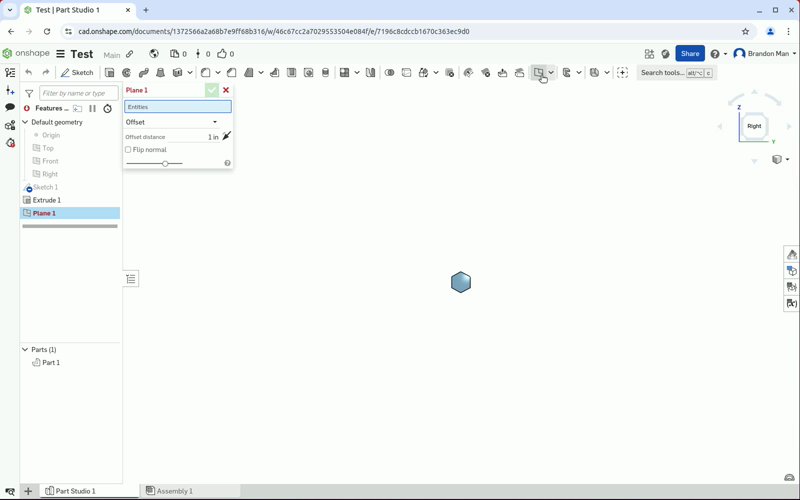
mouse_move(73, 176)
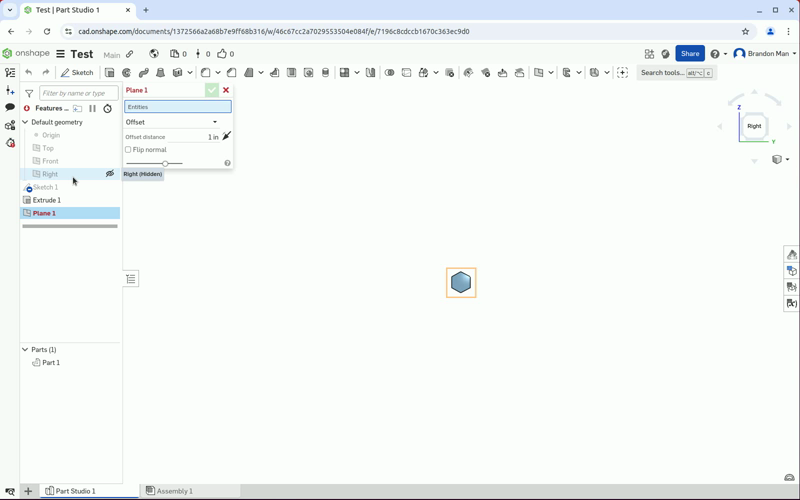
click(73, 176)
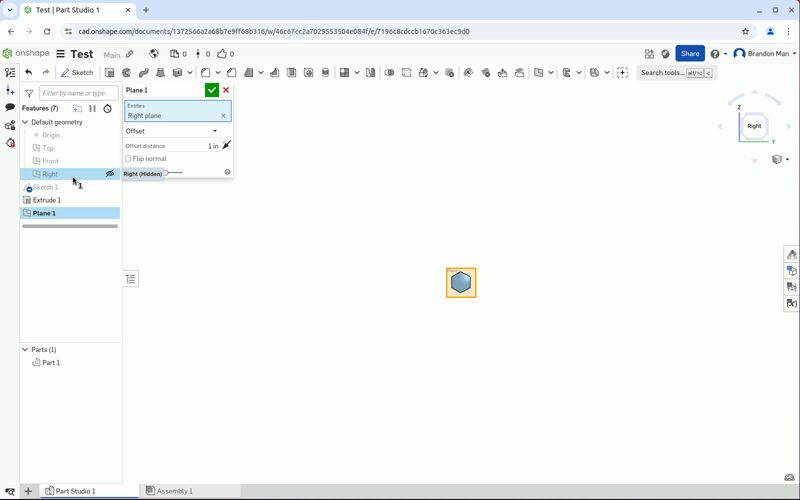
key(tab, 2)
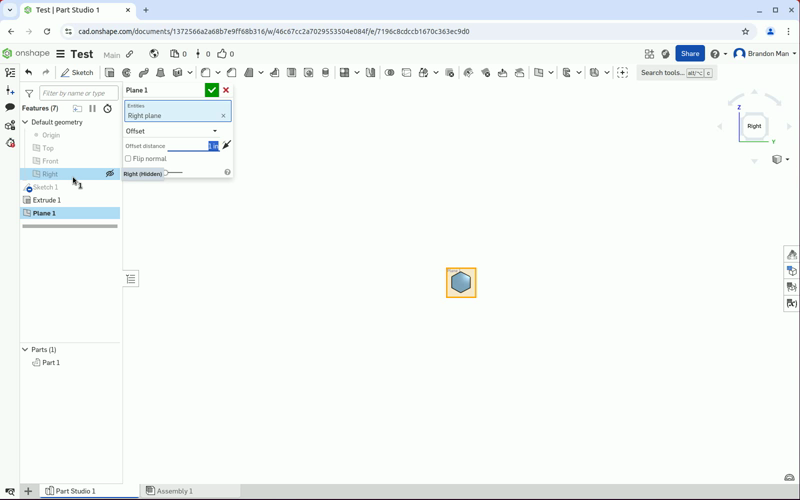
text(18.055)
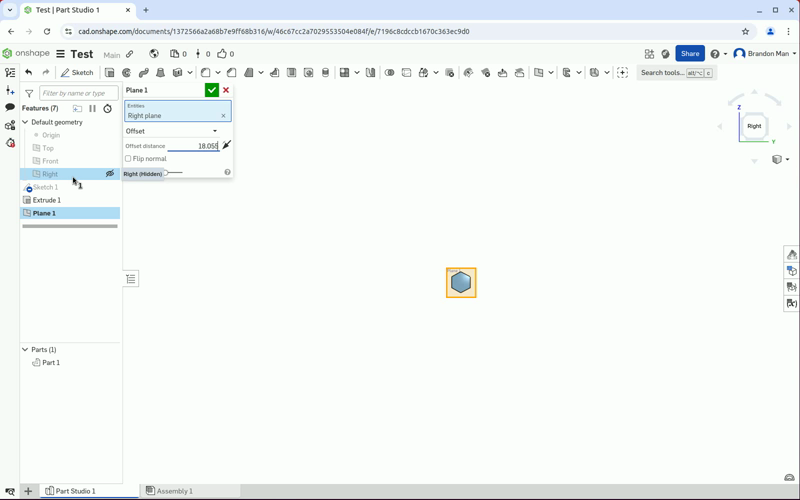
key(enter, 2)
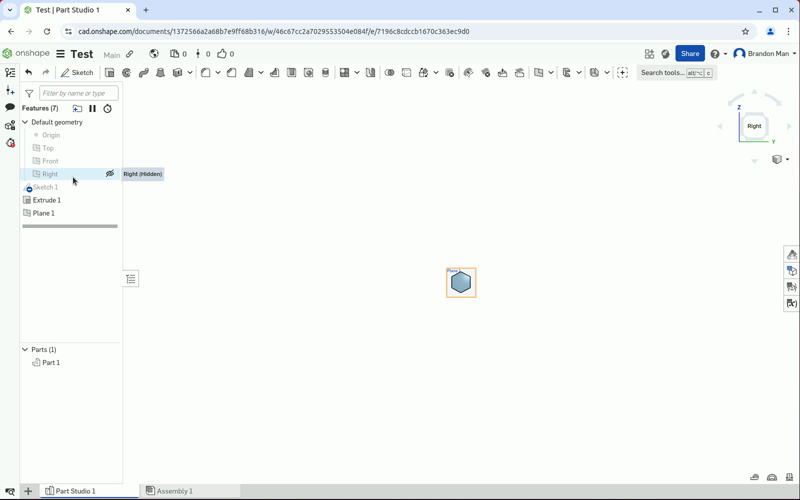
key(shift+s)
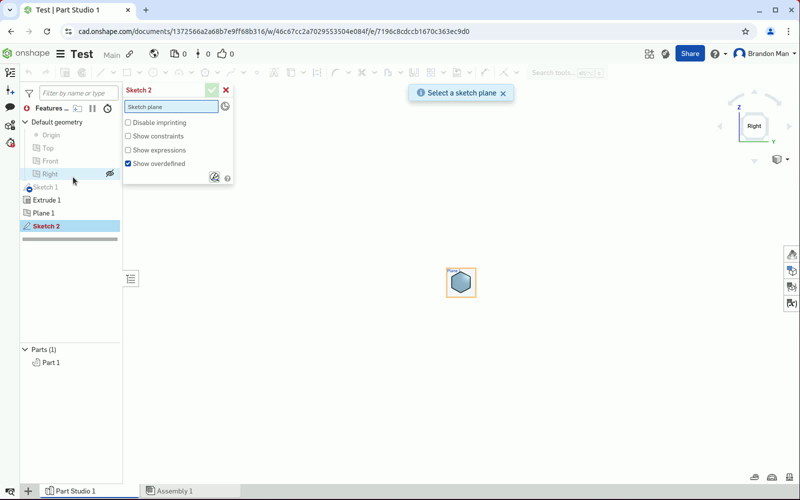
mouse_move(73, 215)
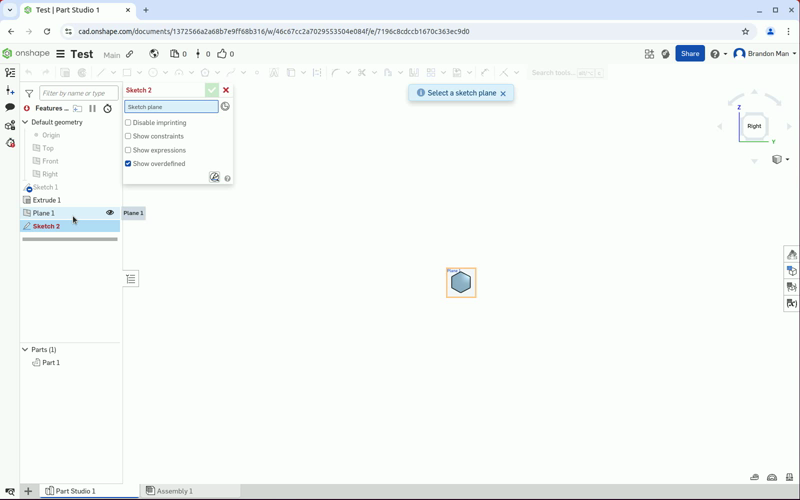
click(73, 215)
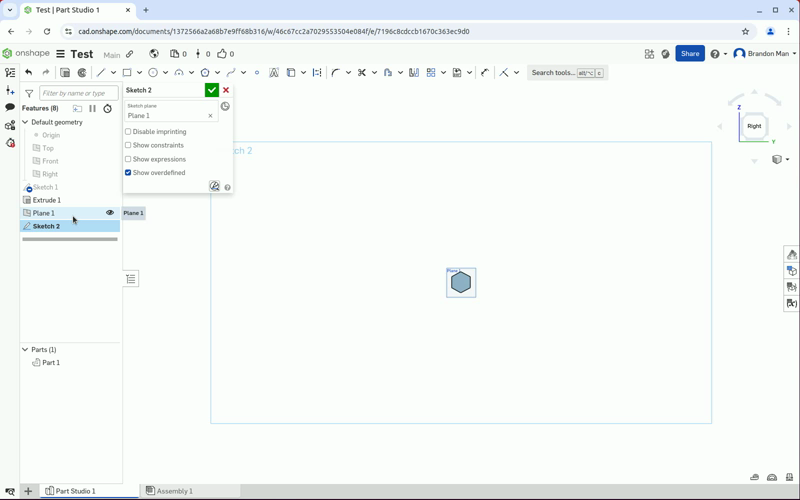
mouse_move(73, 352)
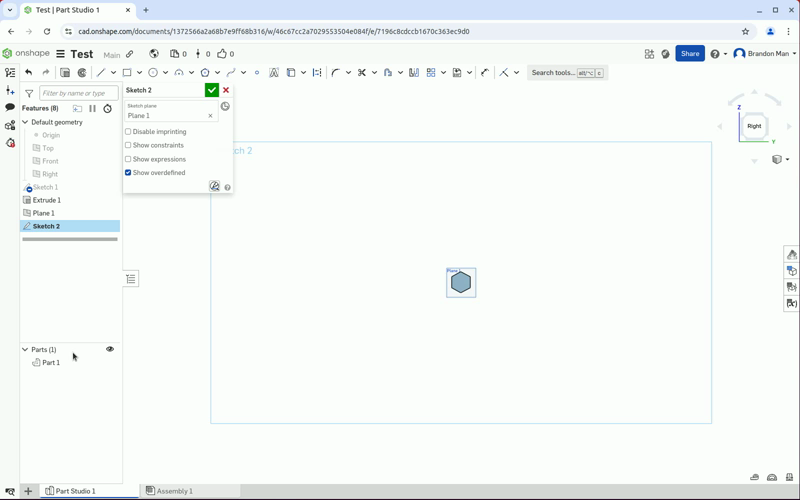
key(y)
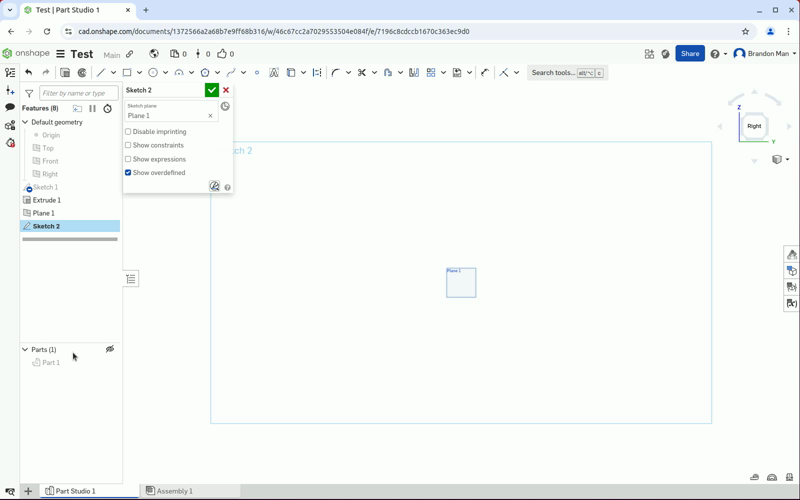
key(l)
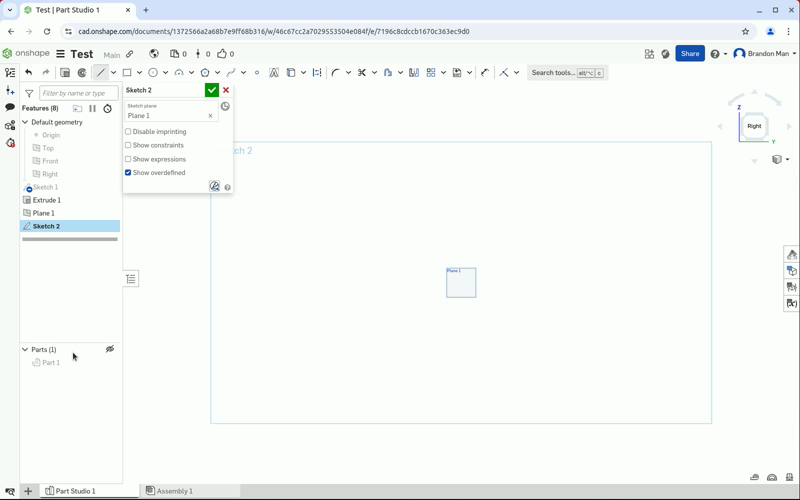
key_down(shift)
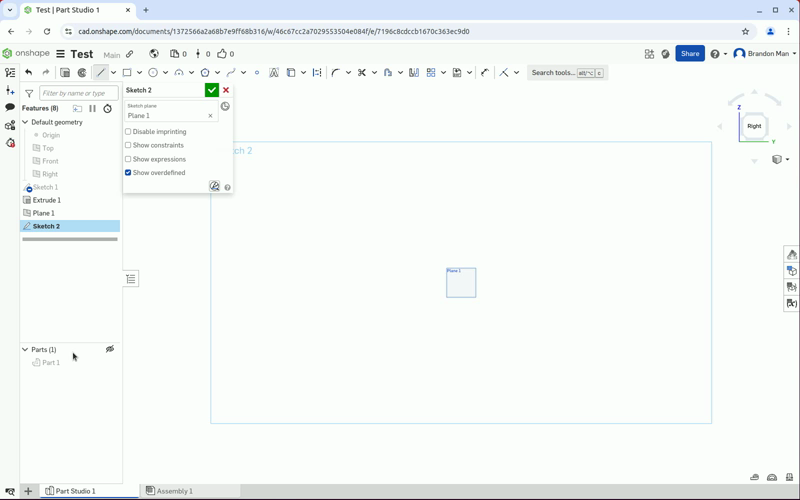
mouse_move(451, 287)
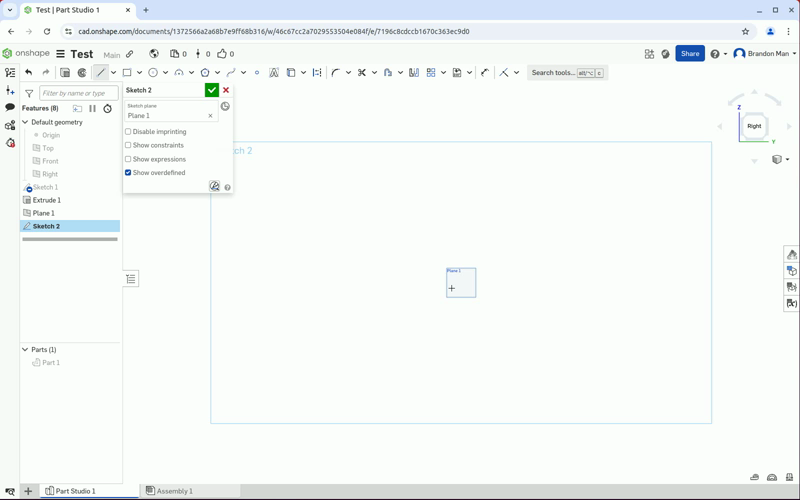
click(451, 287)
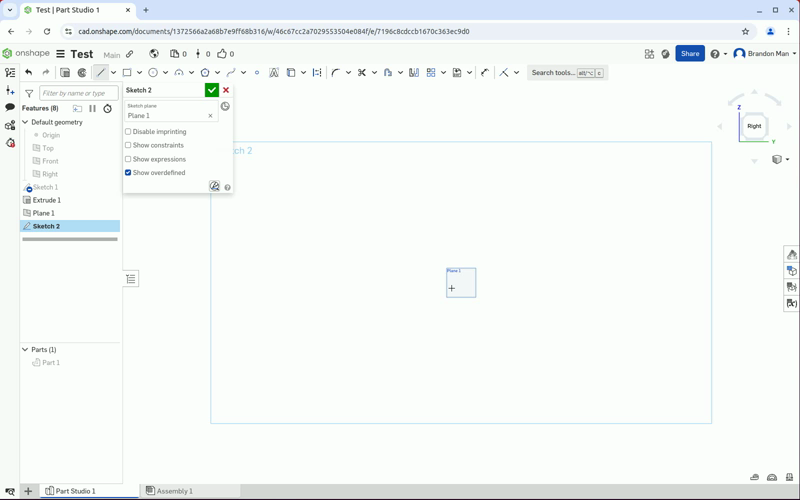
key_up(shift)
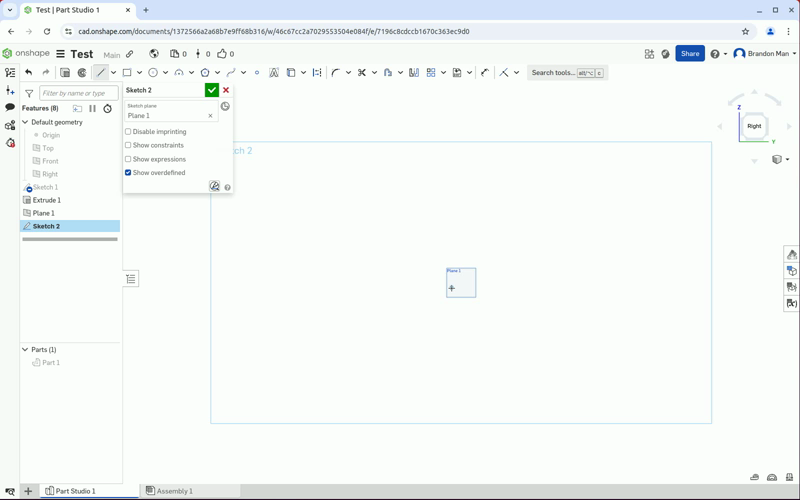
key_down(shift)
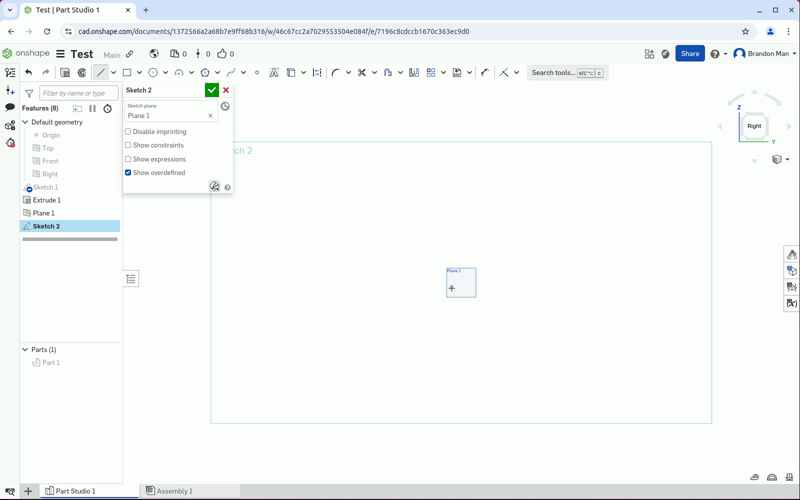
mouse_move(481, 287)
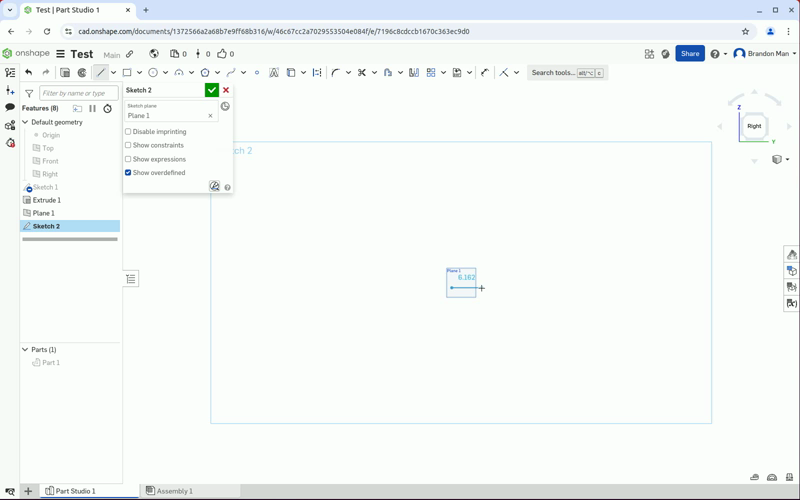
mouse_move(460, 292)
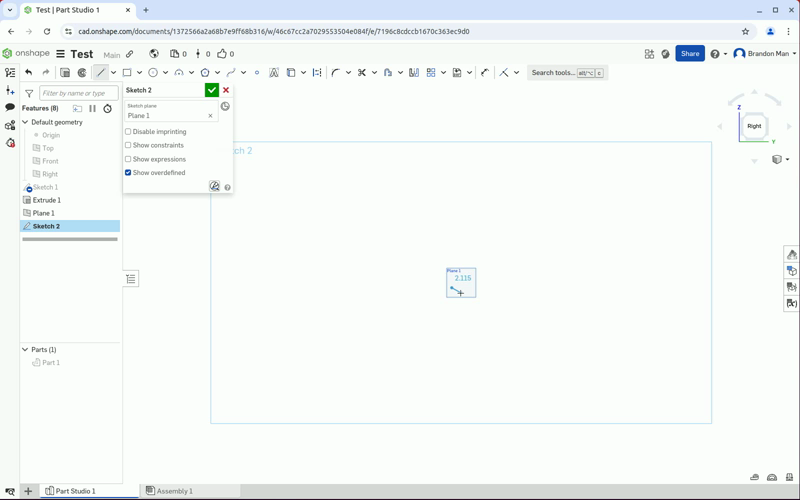
click(460, 292)
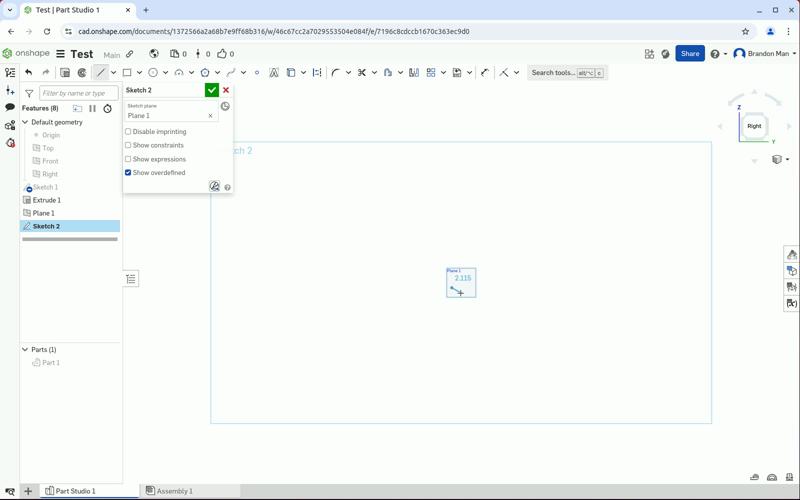
key_up(shift)
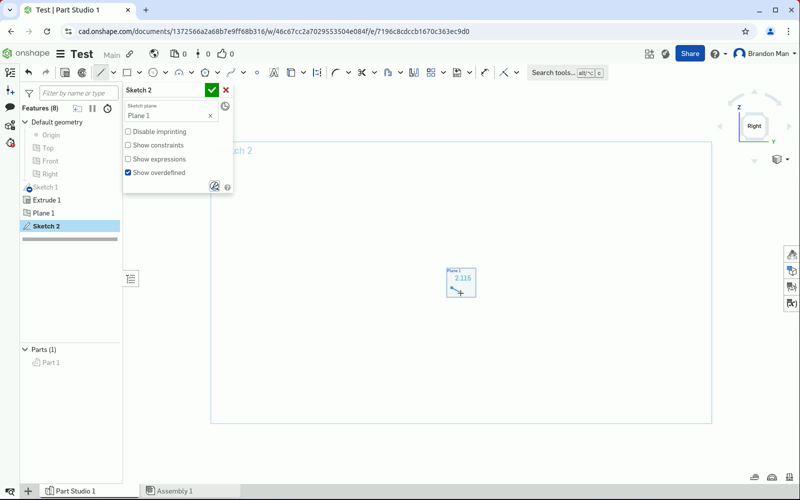
key_down(shift)
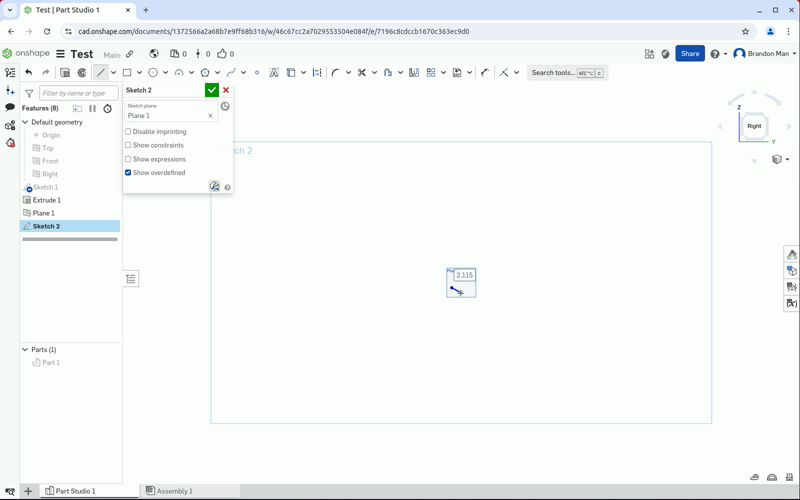
mouse_move(490, 292)
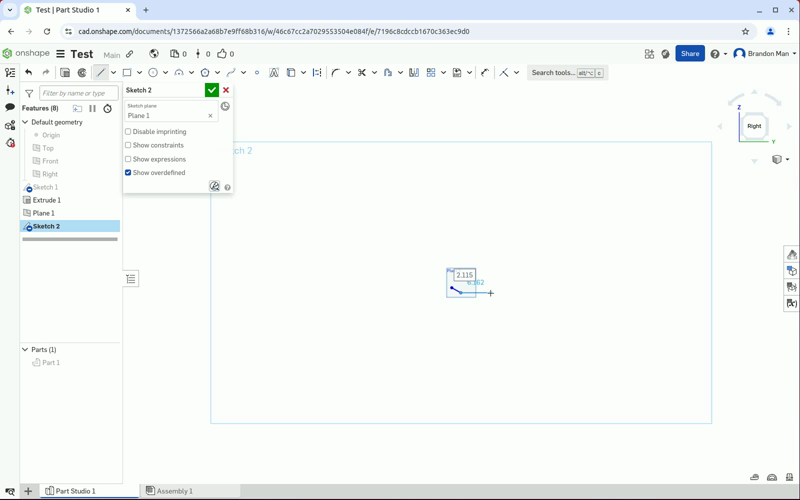
mouse_move(470, 287)
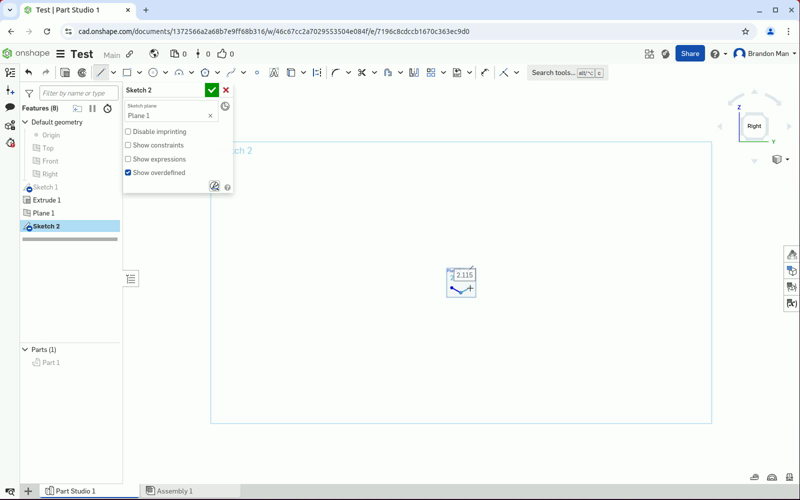
click(470, 287)
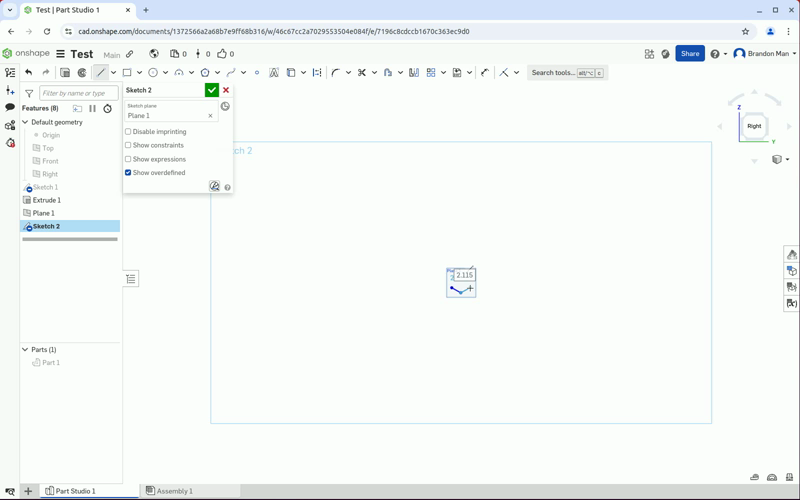
key_up(shift)
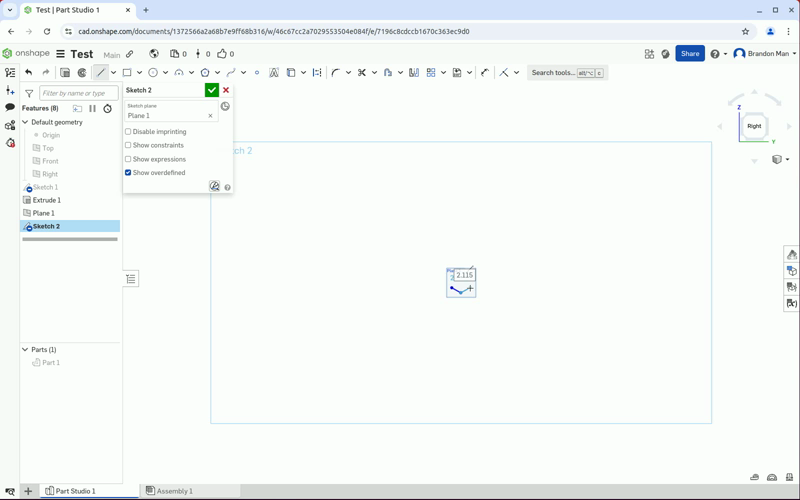
key_down(shift)
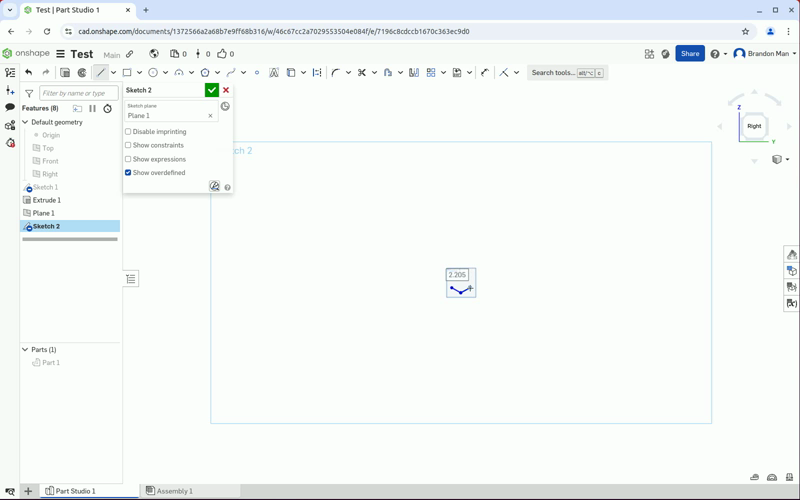
mouse_move(500, 287)
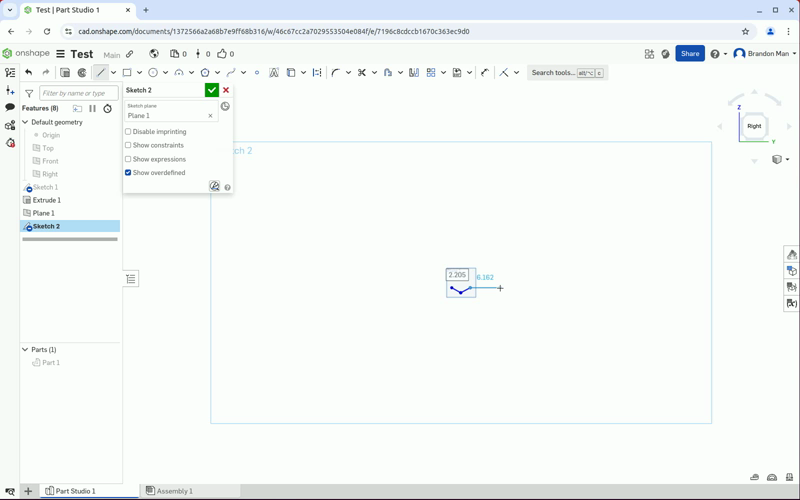
mouse_move(470, 276)
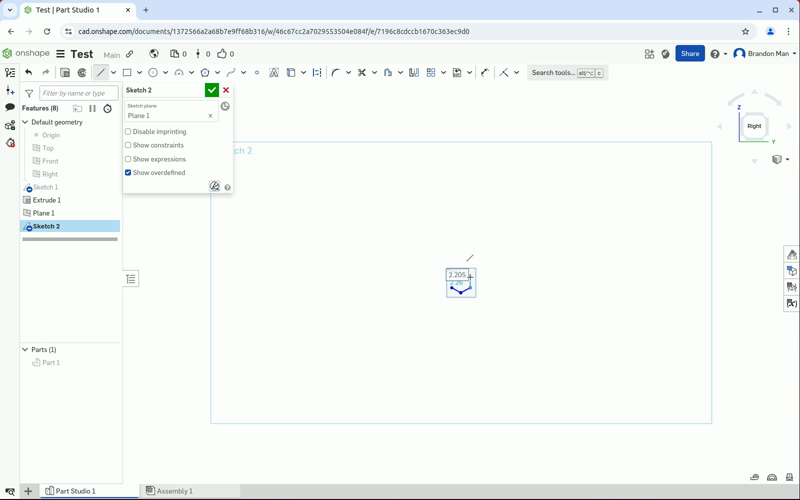
click(470, 276)
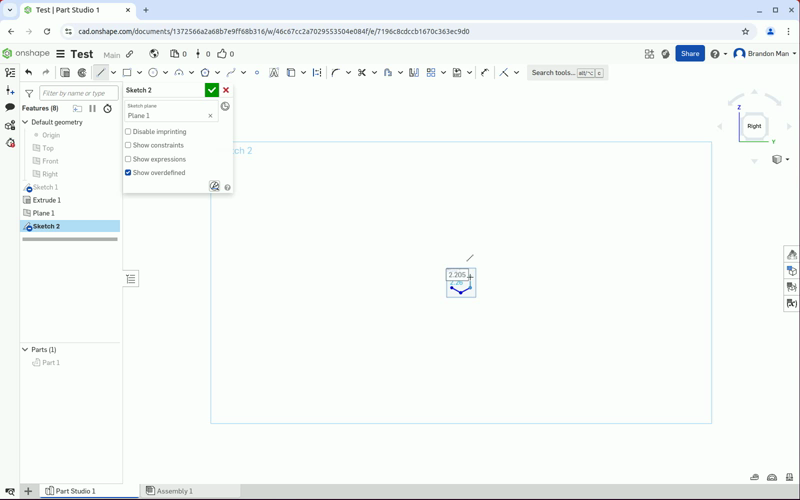
key_up(shift)
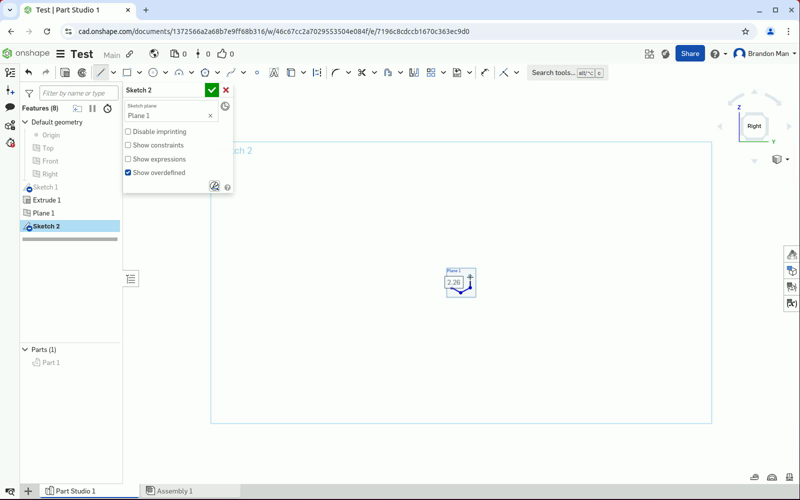
key_down(shift)
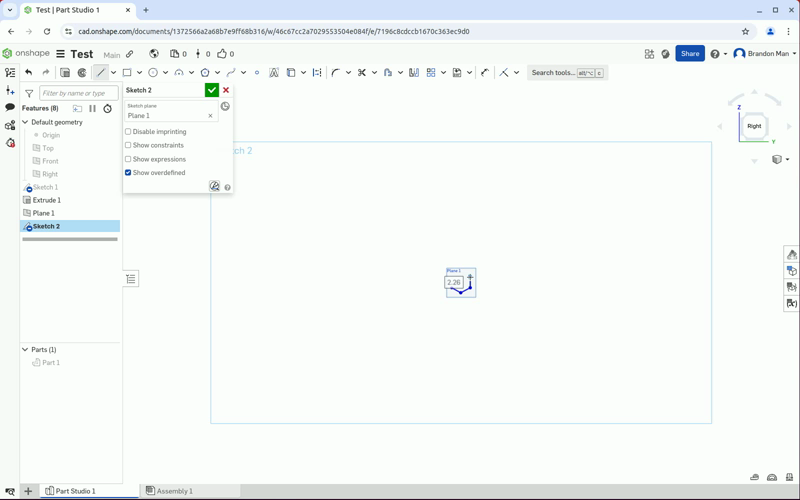
mouse_move(500, 276)
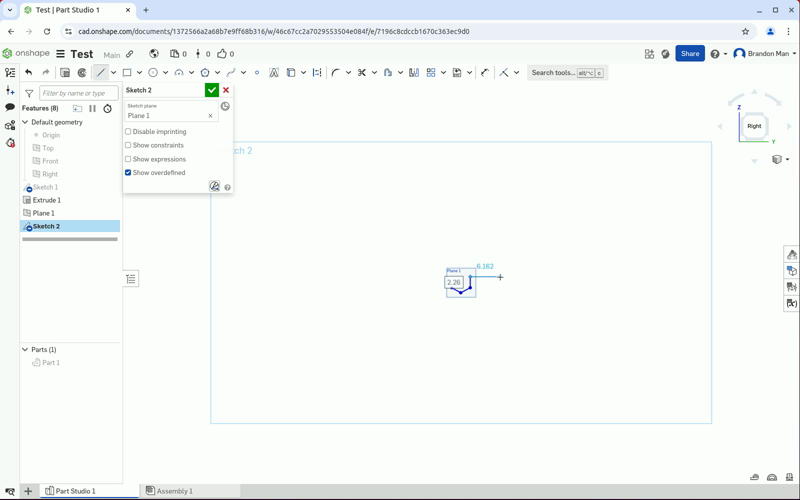
mouse_move(460, 271)
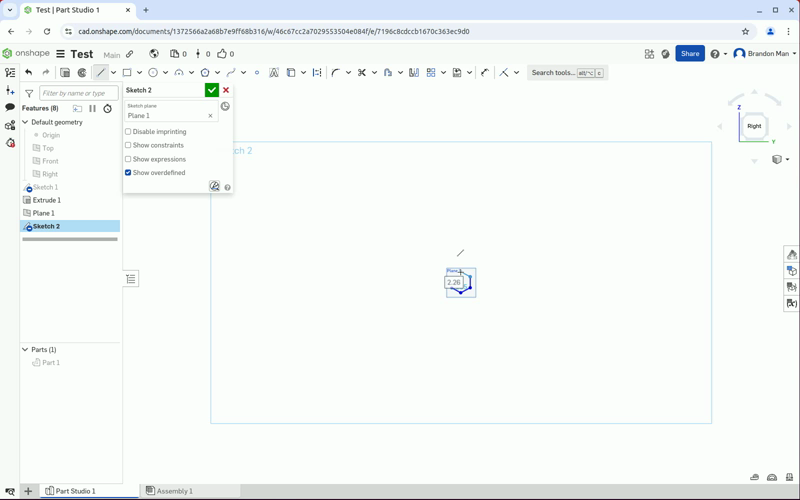
click(460, 271)
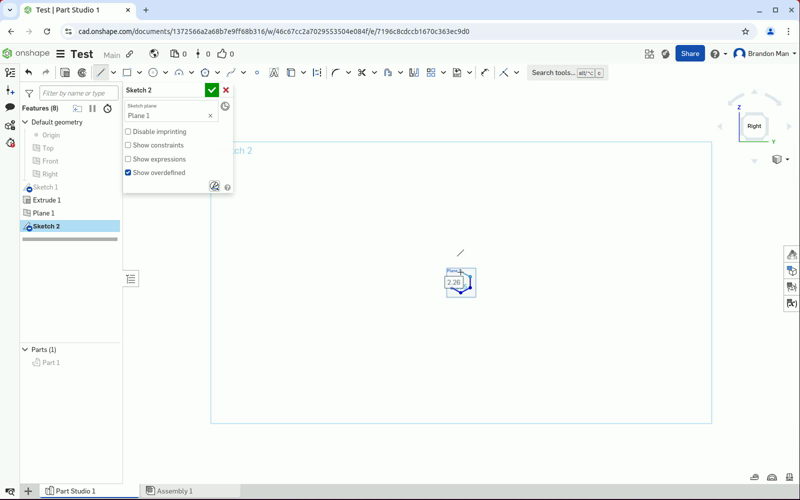
key_up(shift)
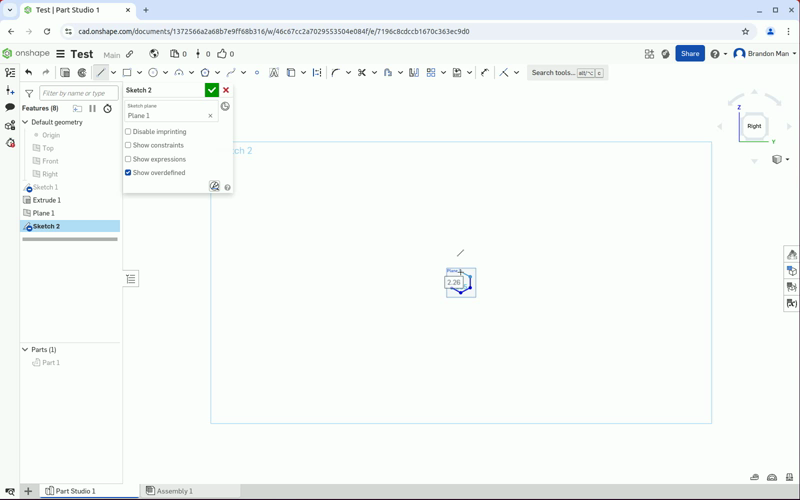
key_down(shift)
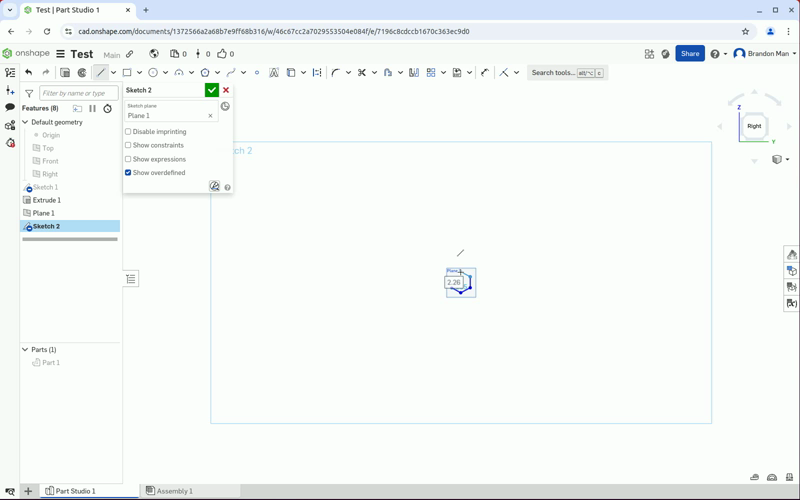
mouse_move(490, 271)
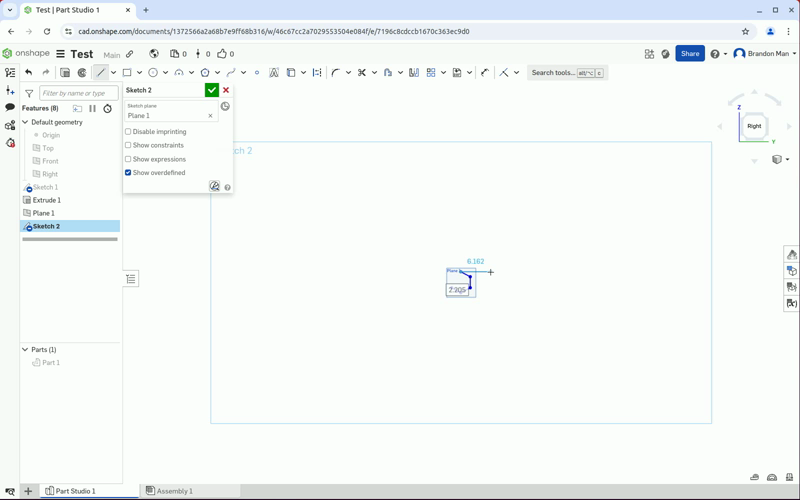
mouse_move(451, 276)
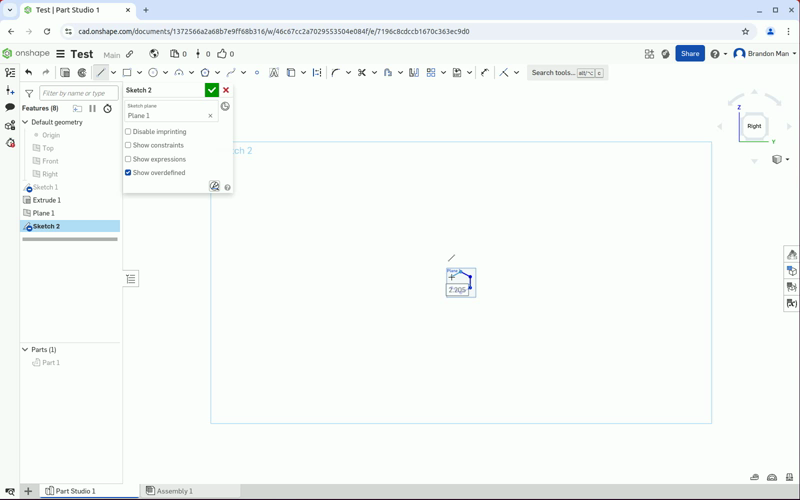
click(451, 276)
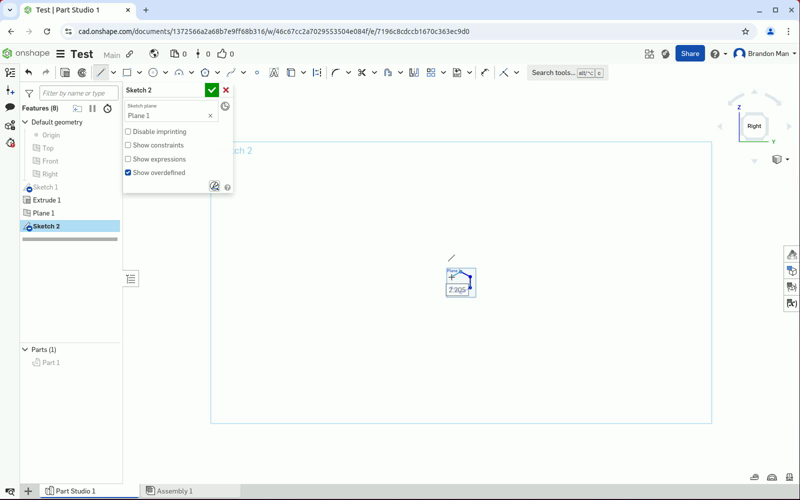
key_up(shift)
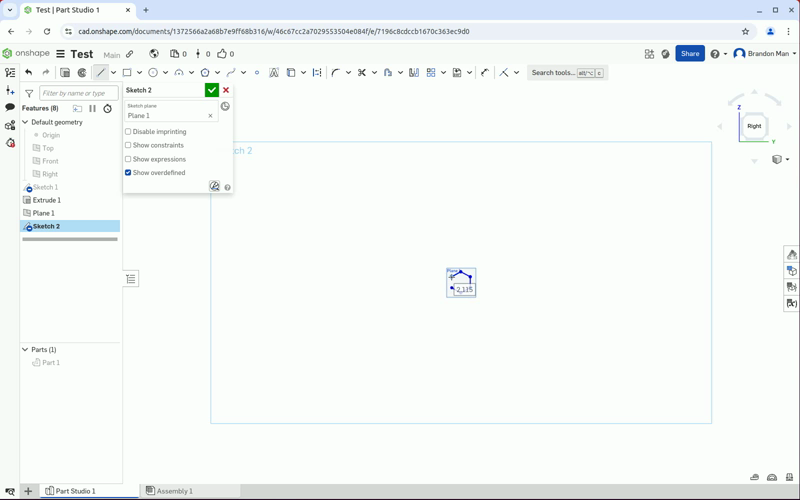
mouse_move(481, 276)
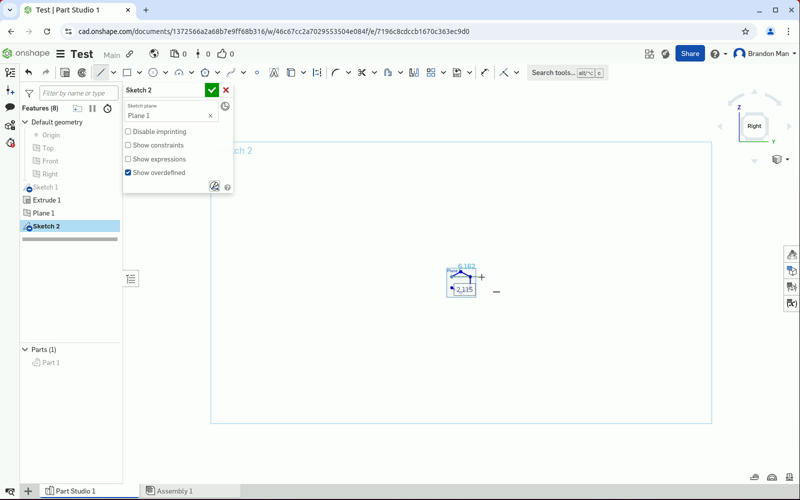
key_down(shift)
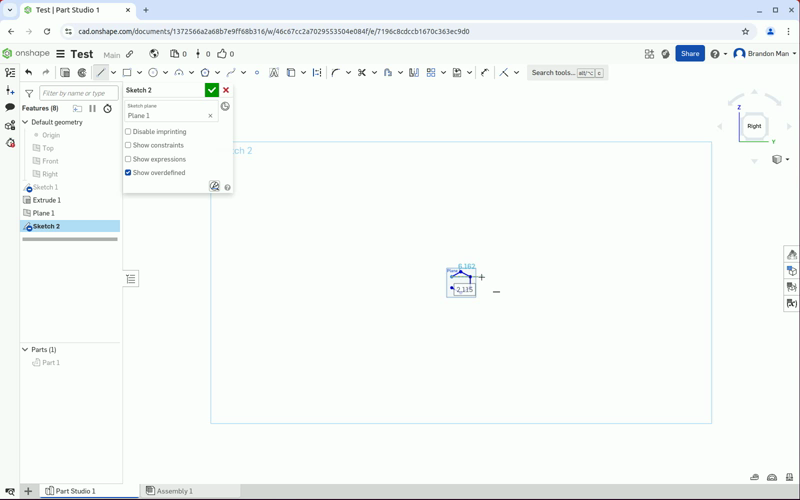
mouse_move(451, 287)
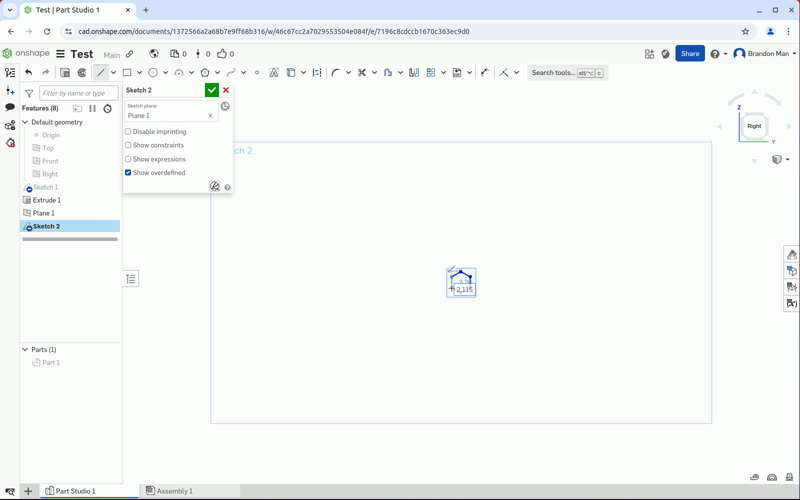
key_up(shift)
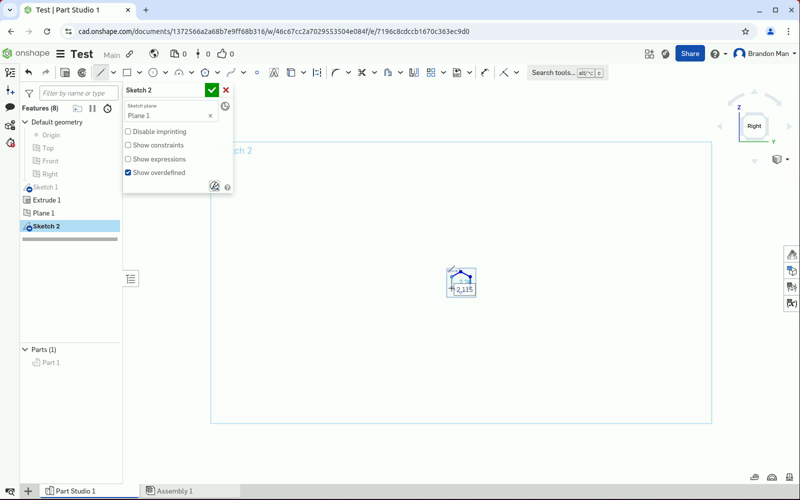
click(451, 287)
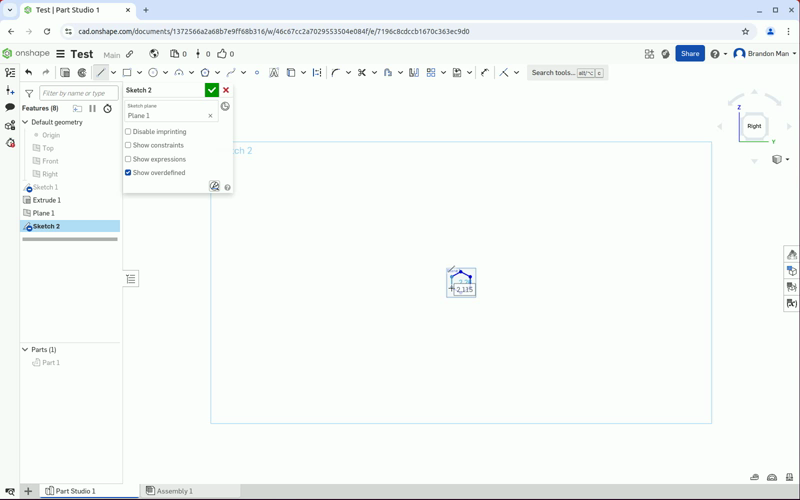
key(esc)
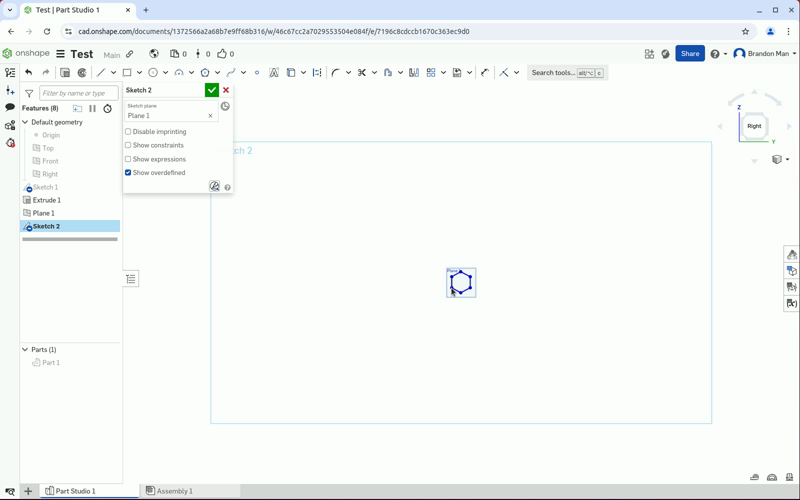
mouse_move(452, 286)
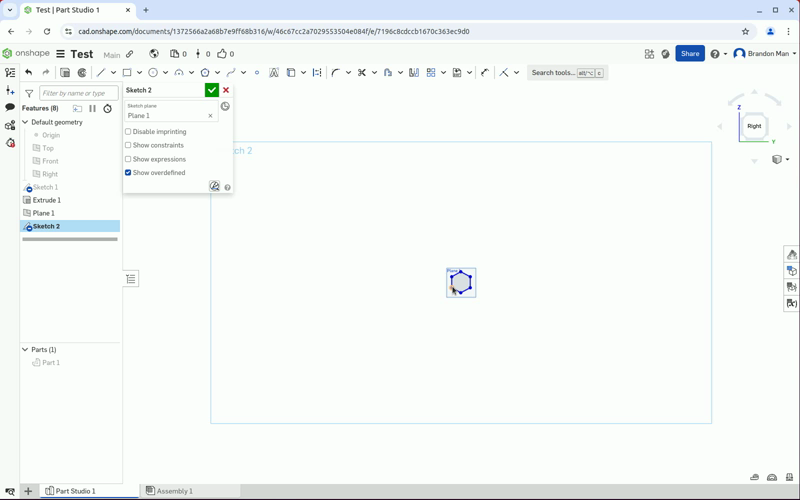
scroll(6)
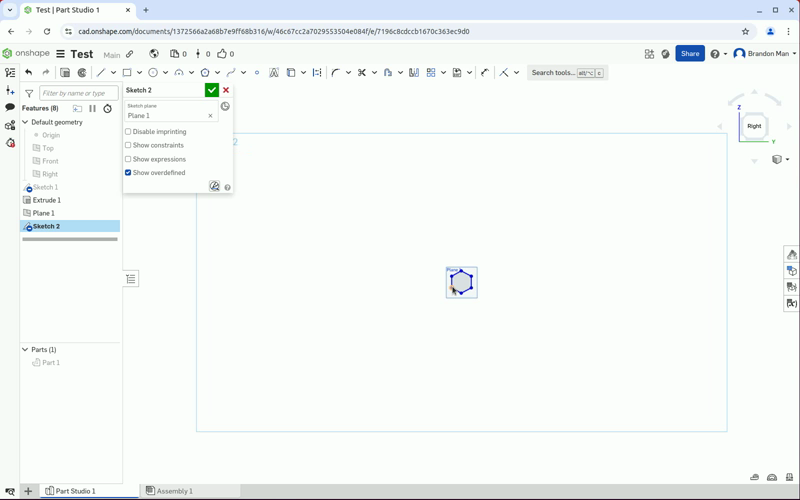
scroll(6)
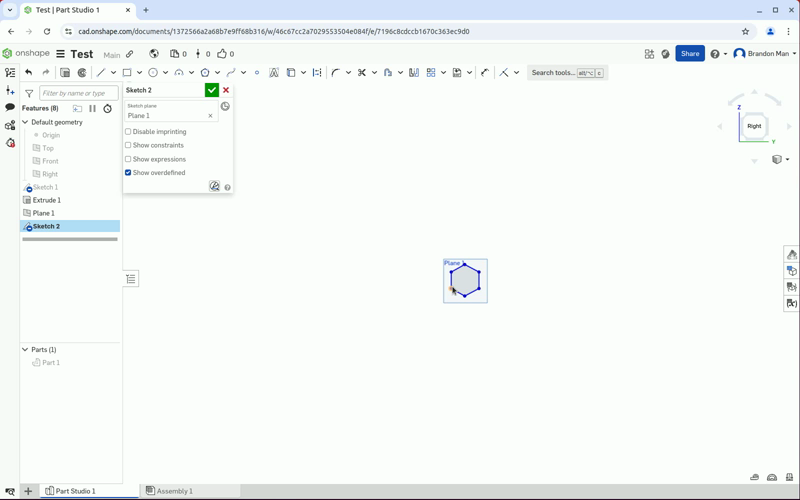
scroll(6)
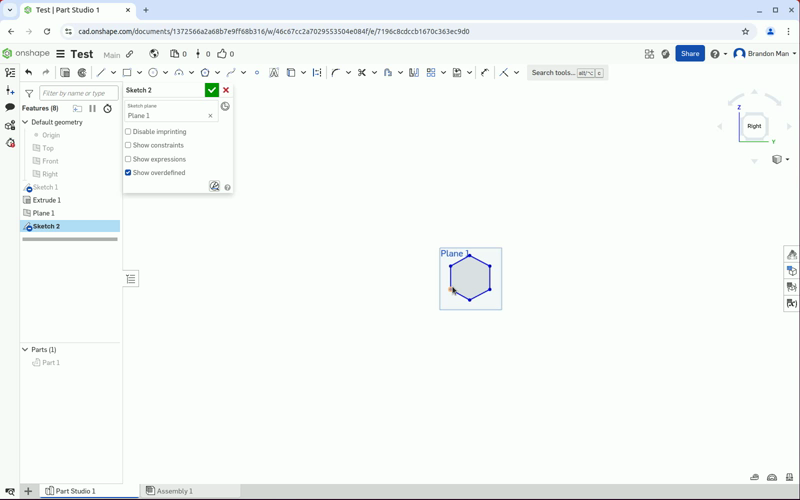
scroll(6)
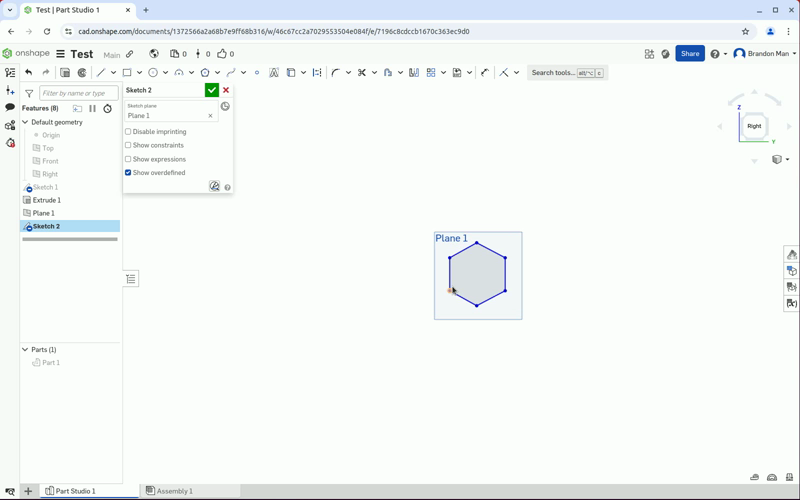
scroll(6)
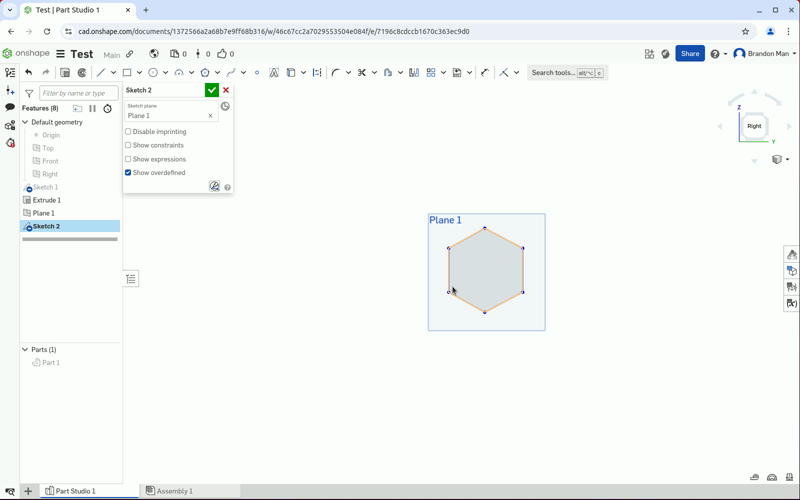
scroll(6)
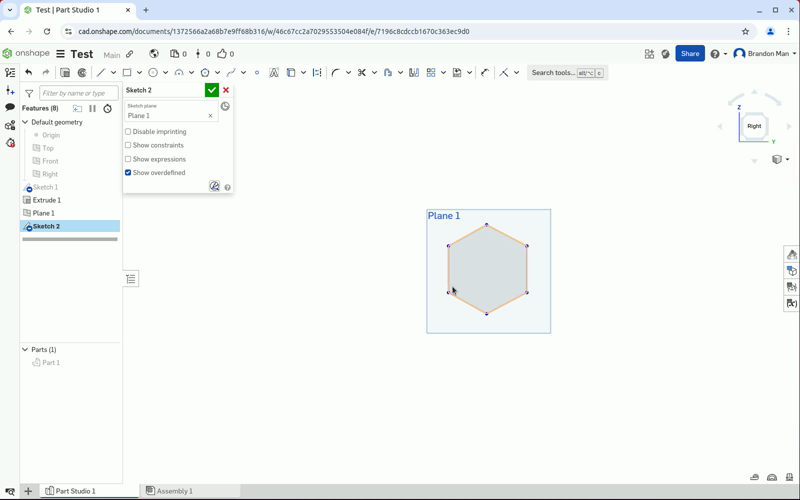
scroll(6)
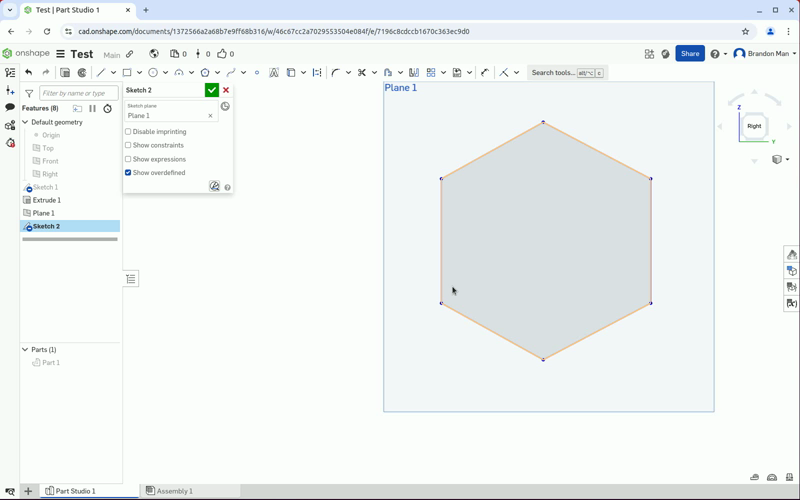
click(452, 286)
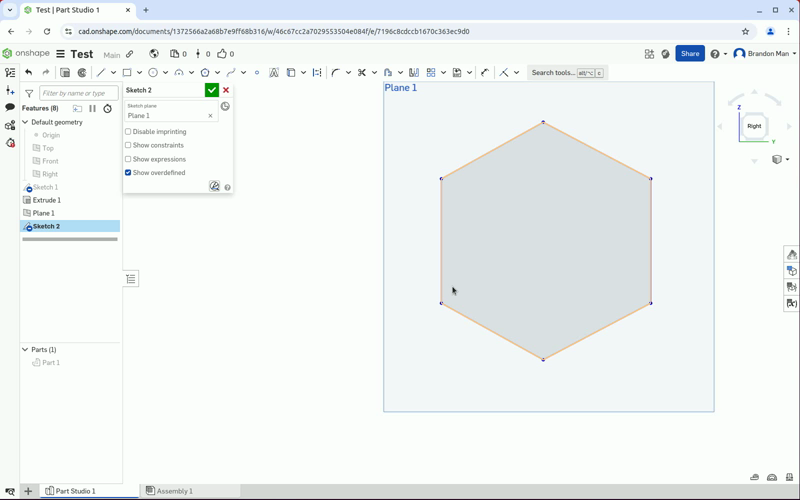
scroll(-6)
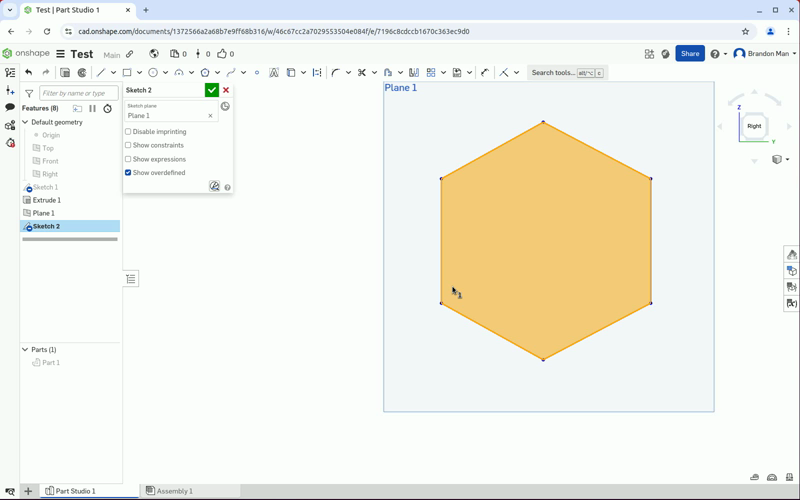
scroll(-6)
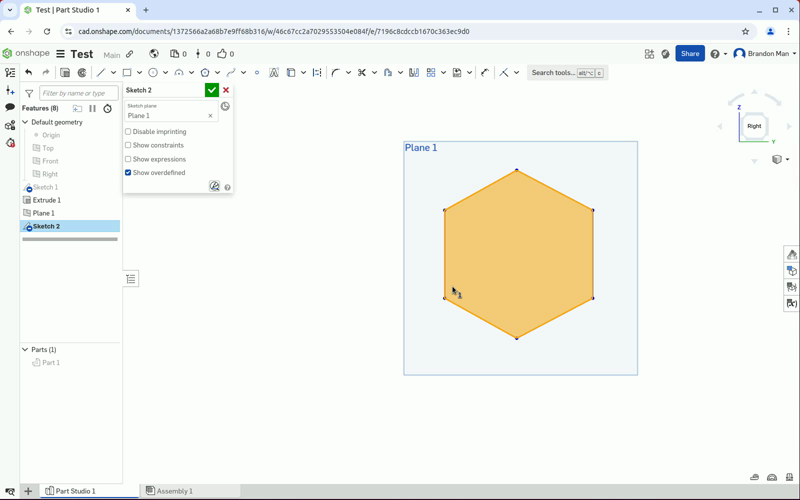
scroll(-6)
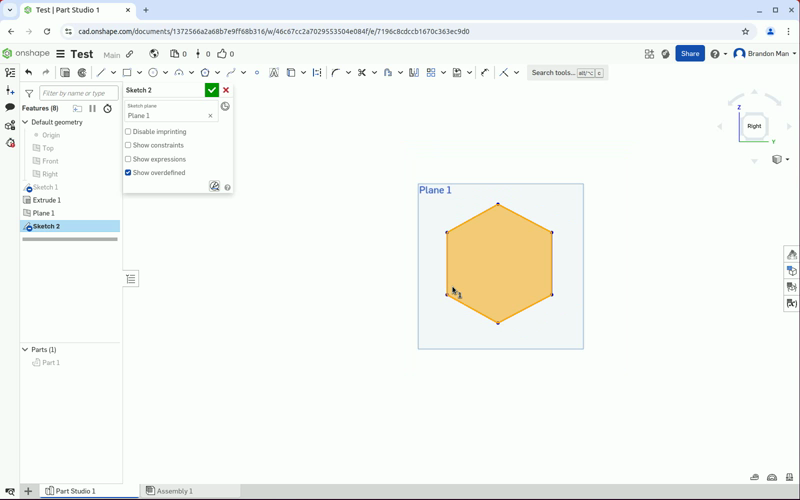
scroll(-6)
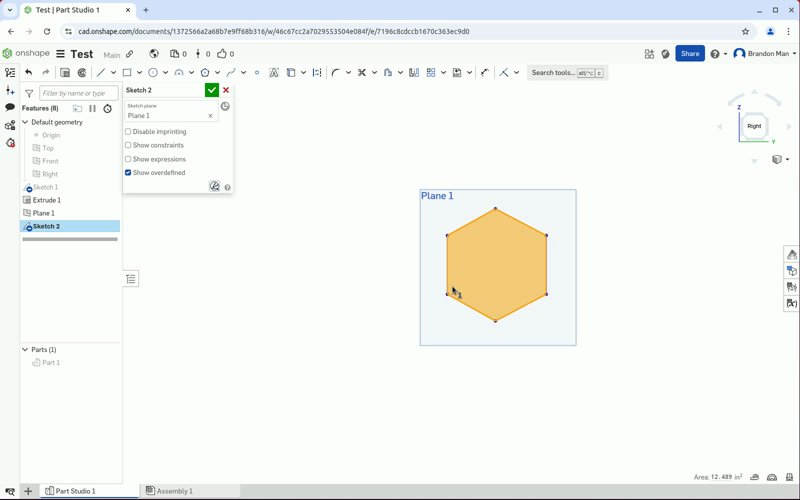
scroll(-6)
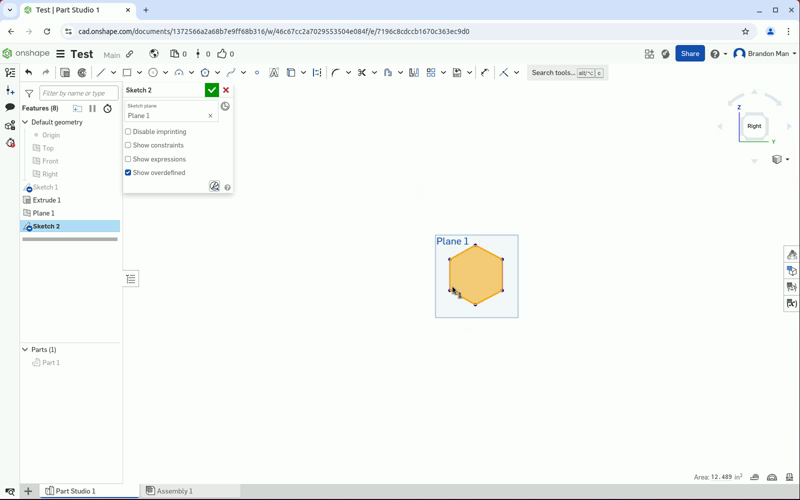
scroll(-6)
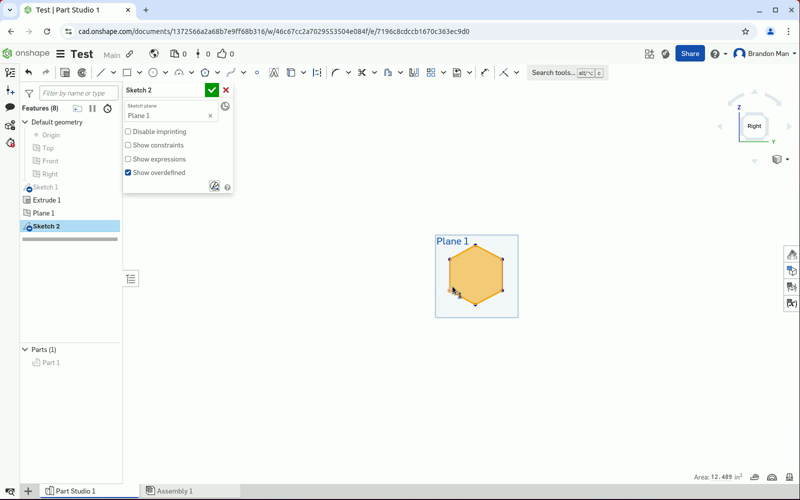
scroll(-6)
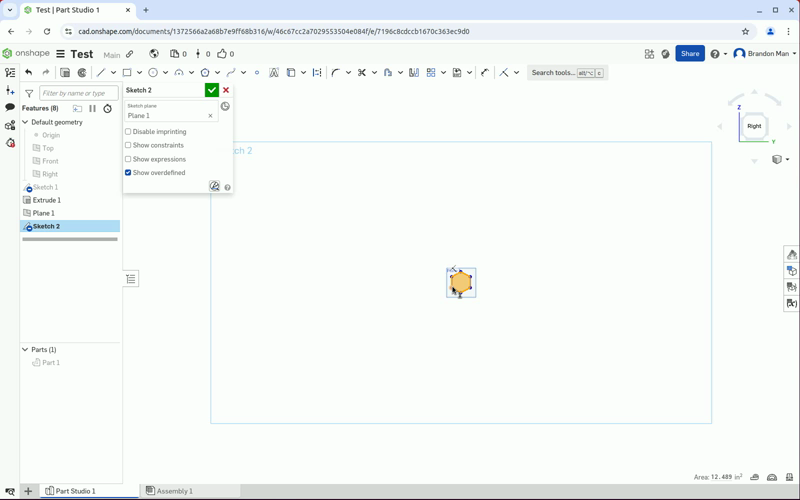
mouse_move(73, 352)
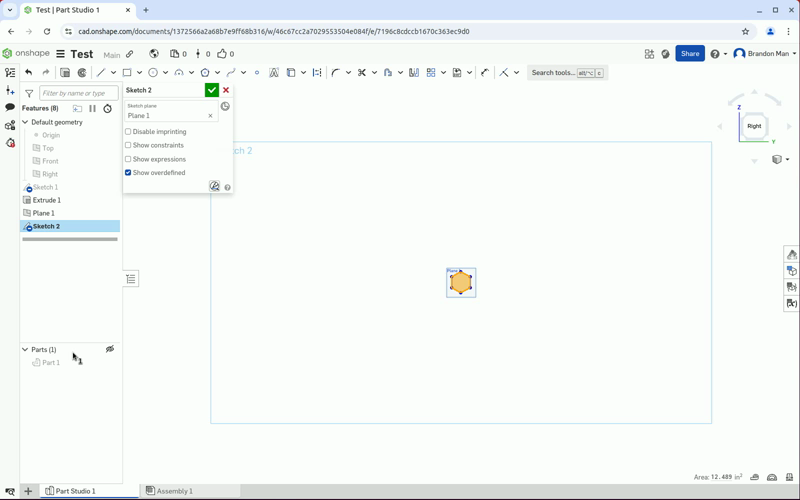
key(shift+y)
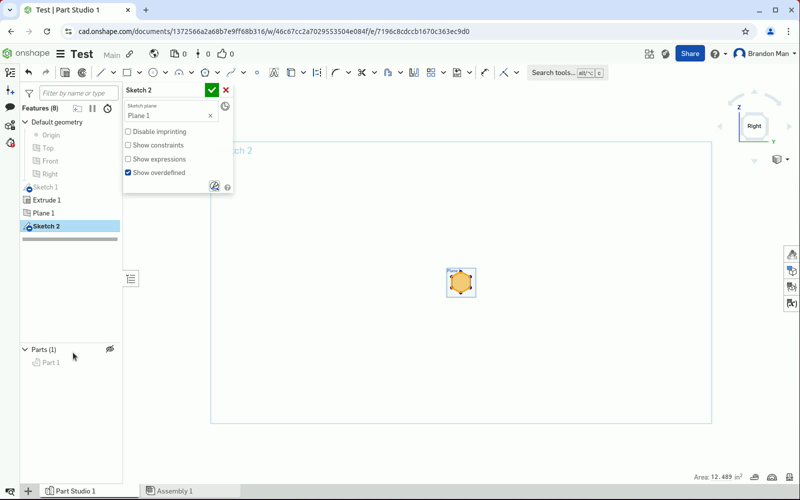
key(shift+e)
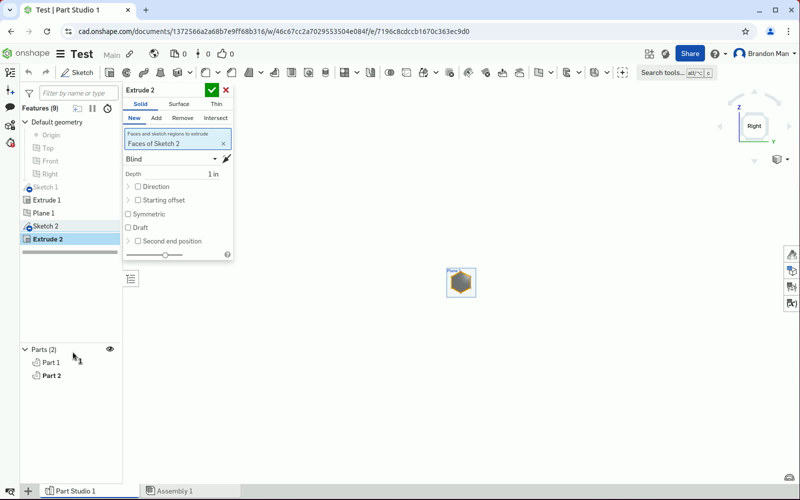
mouse_move(143, 106)
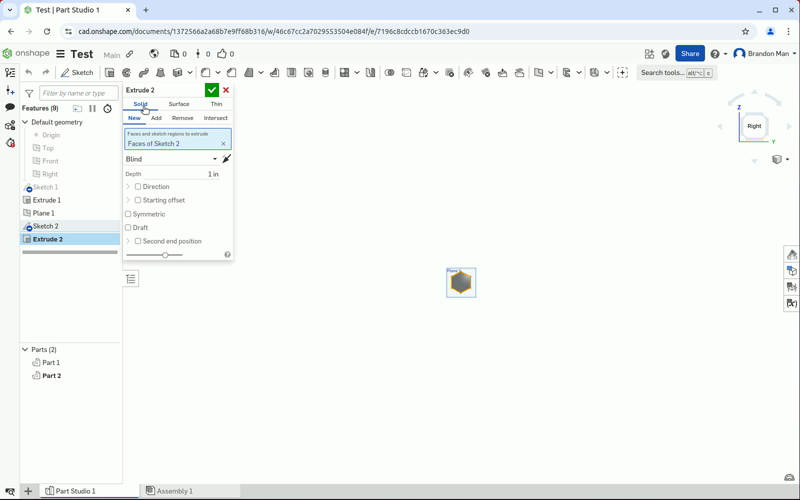
click(143, 106)
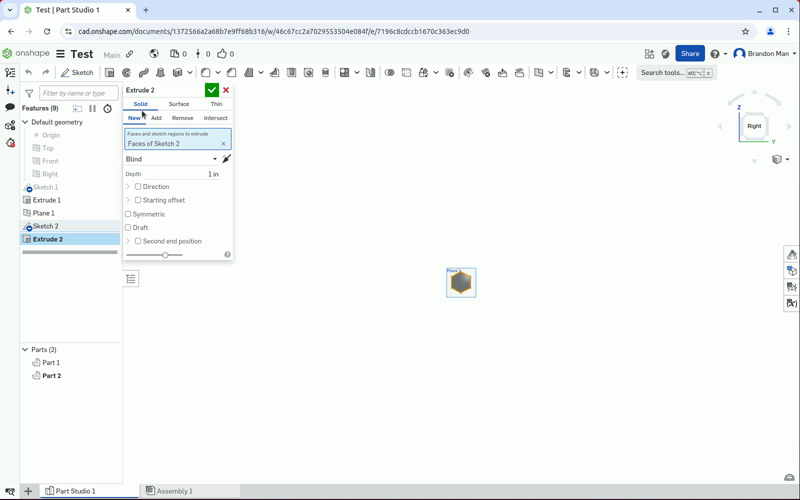
mouse_move(137, 120)
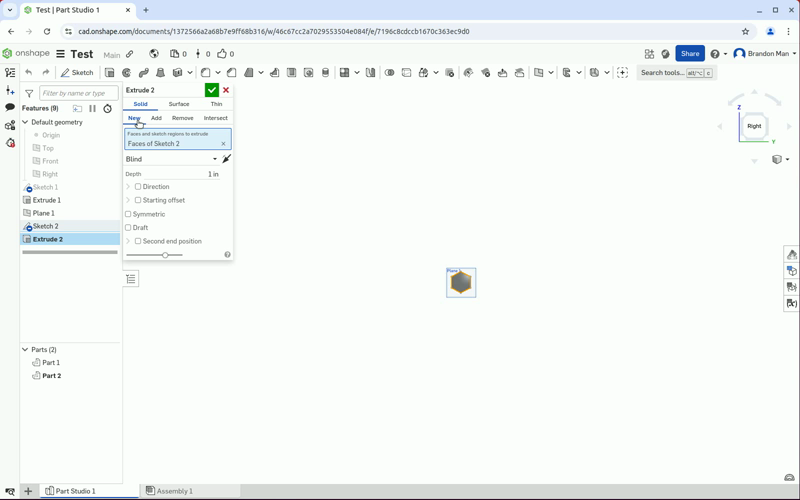
click(137, 120)
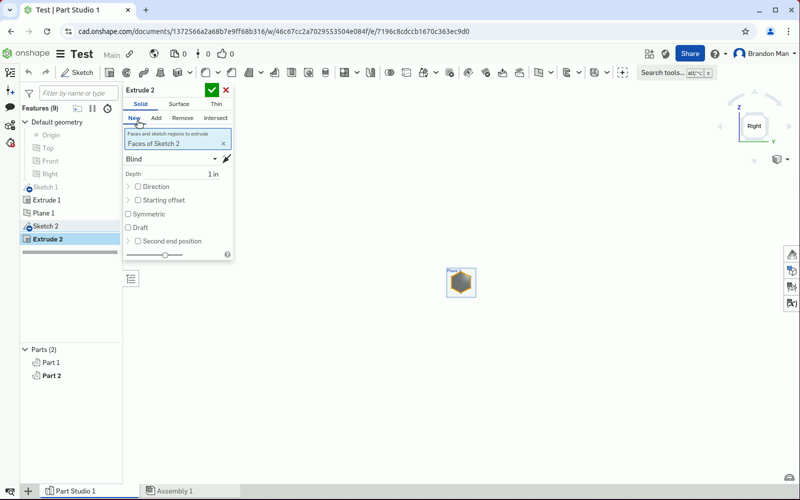
key(tab, 4)
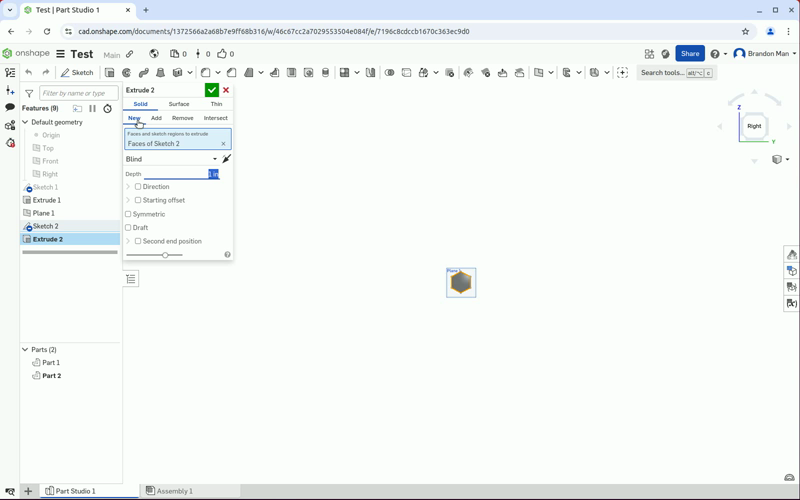
text(7.462)
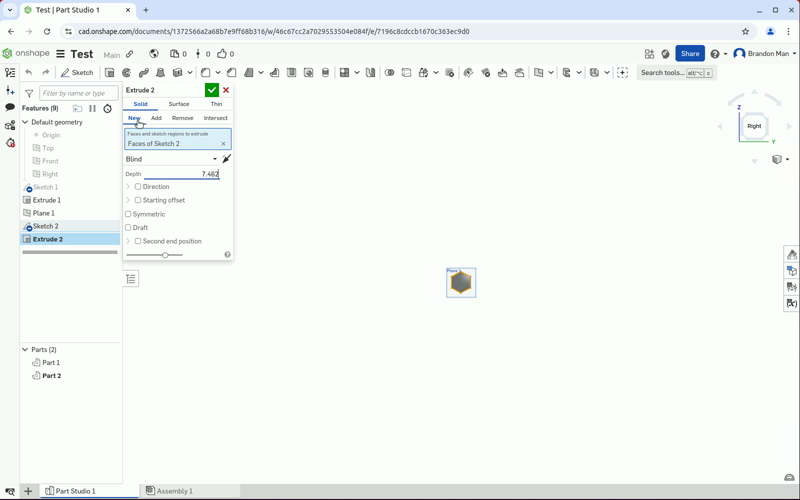
key(enter)
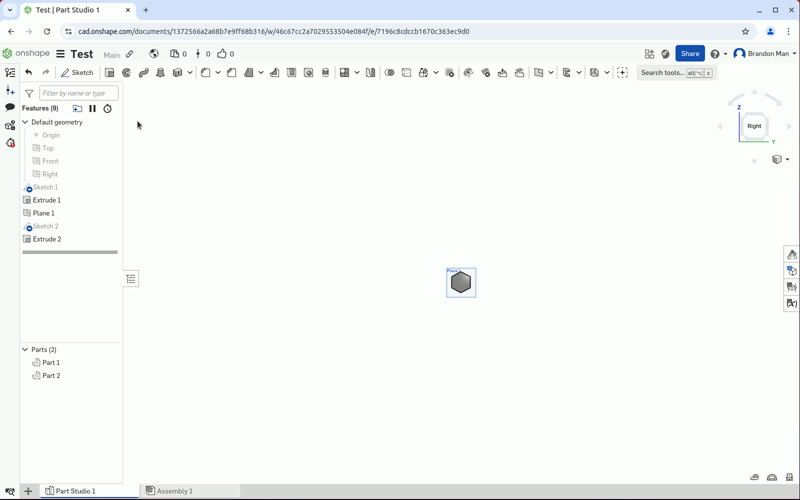
key(shift+h)
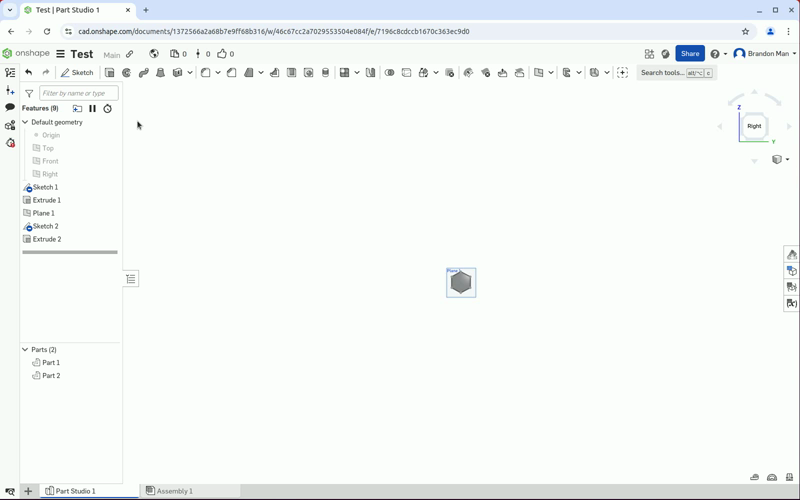
key(shift+h)
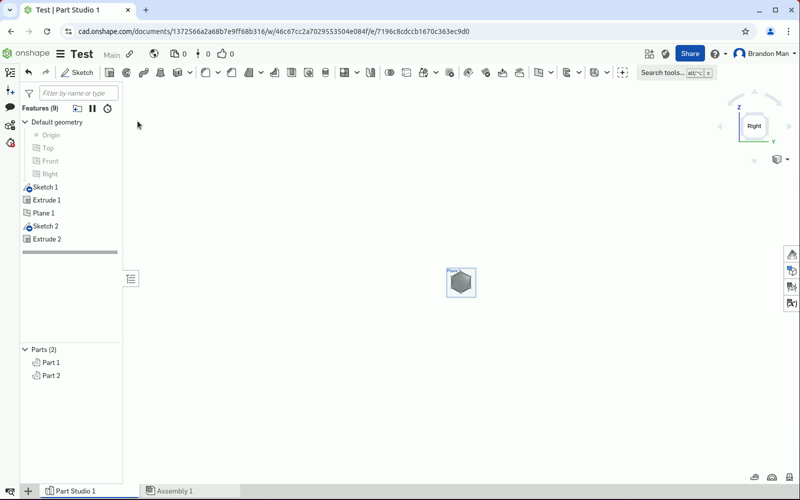
key(shift+7)
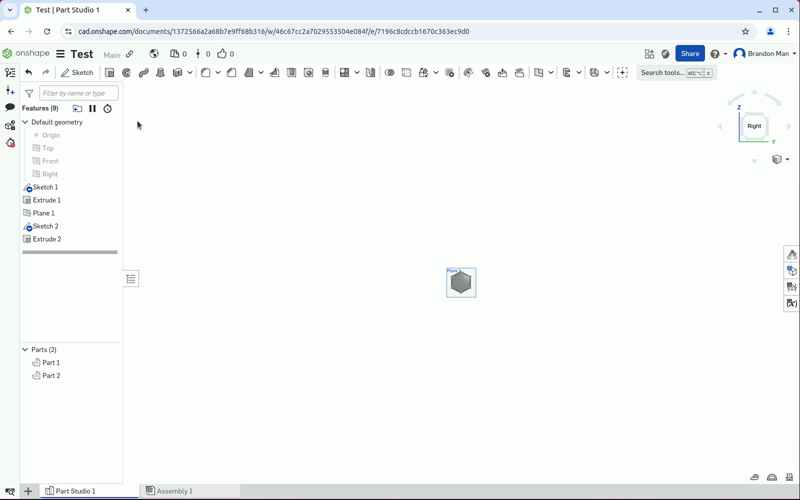
key(right, 2)
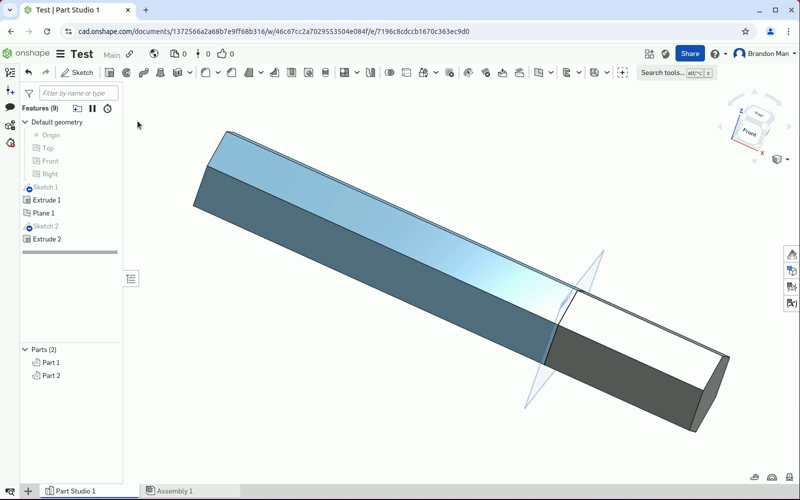
key(down, 2)
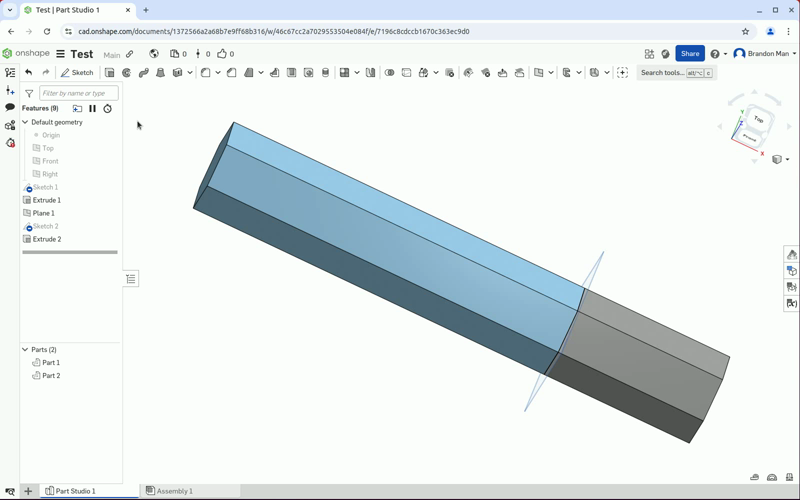
key(up, 2)
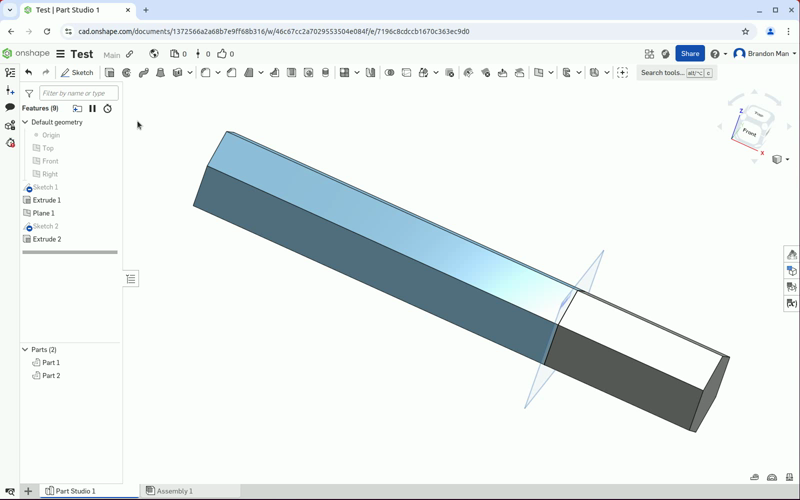
key(left, 2)
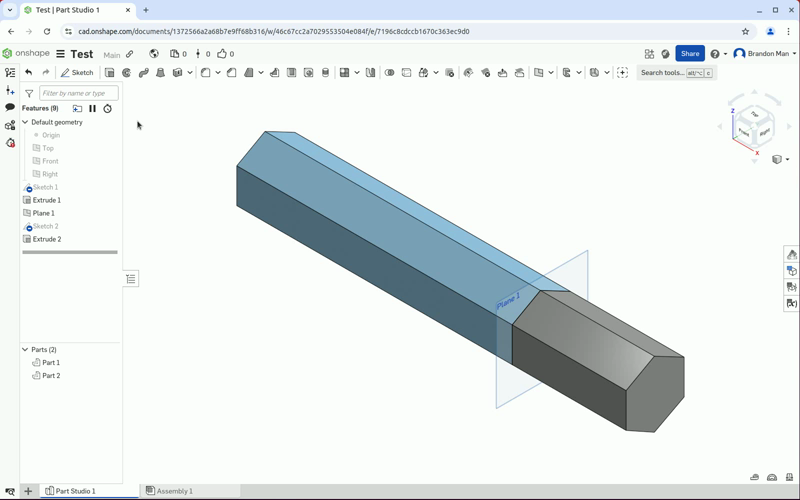
mouse_move(73, 189)
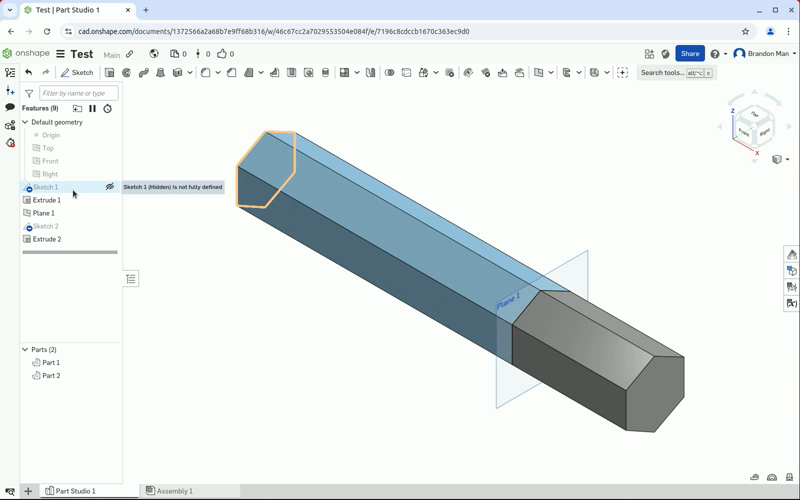
click(73, 189)